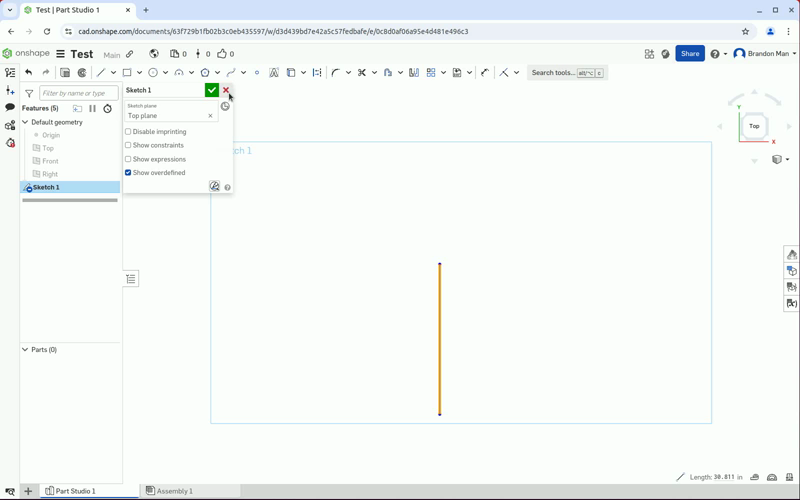
key(shift+h)
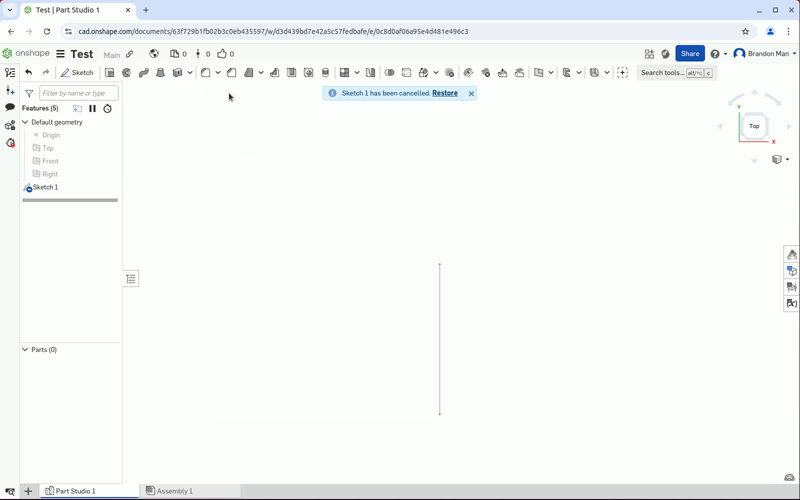
key(shift+s)
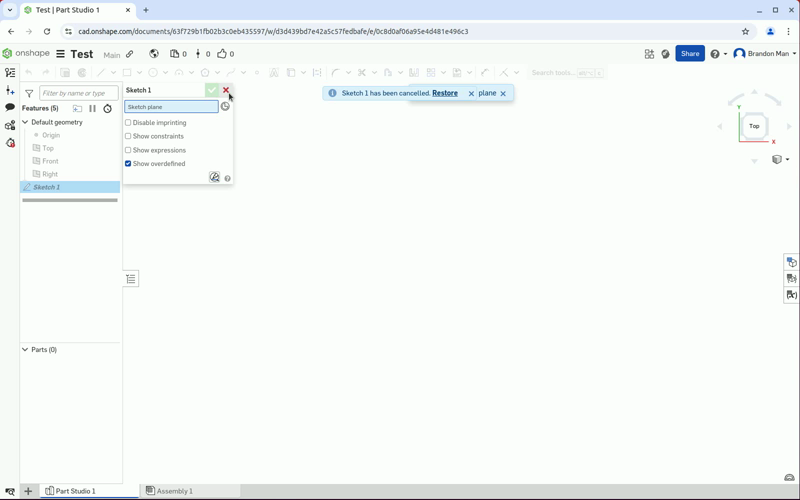
mouse_move(73, 150)
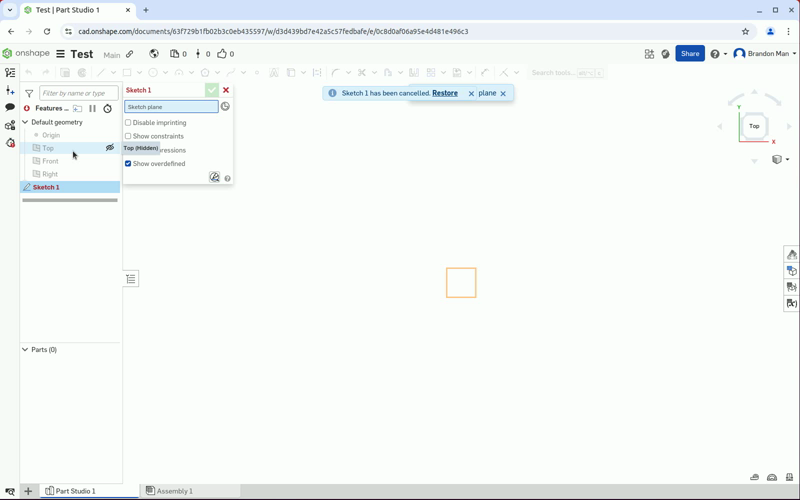
click(73, 150)
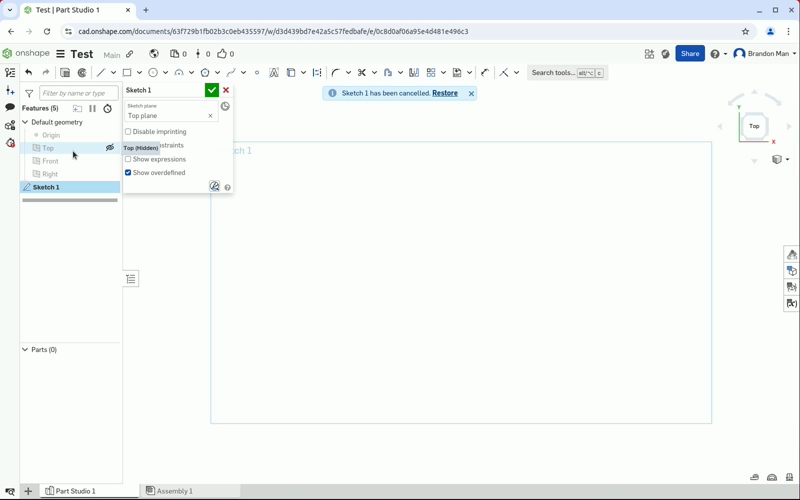
mouse_move(73, 352)
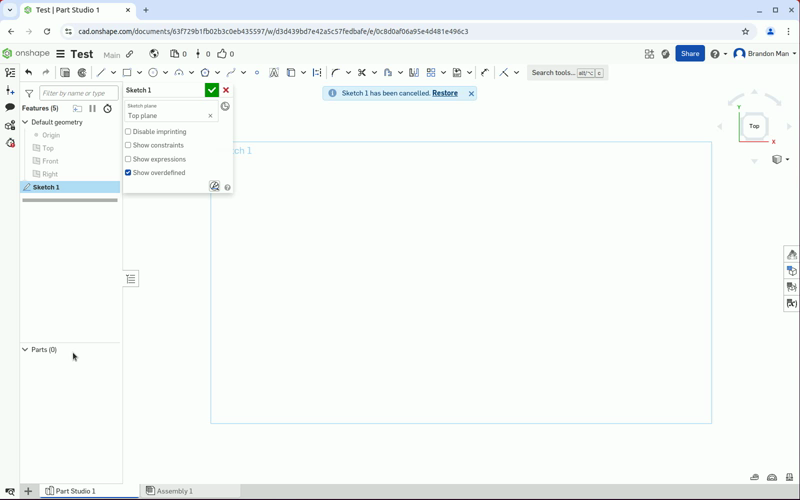
key(y)
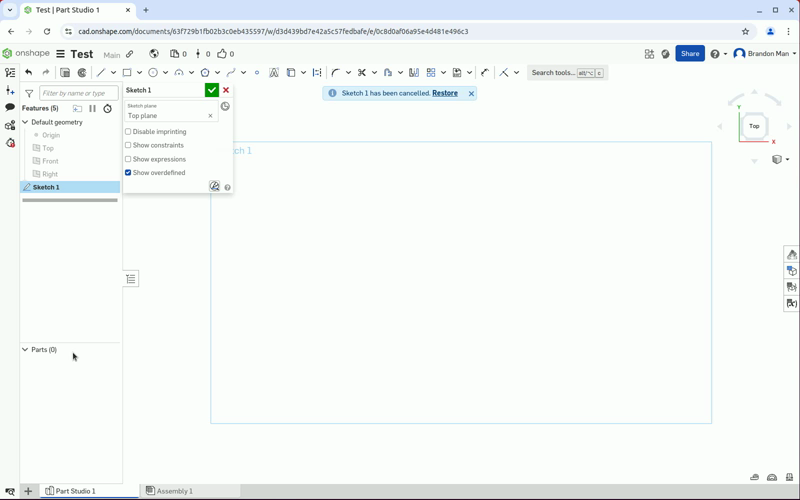
key(l)
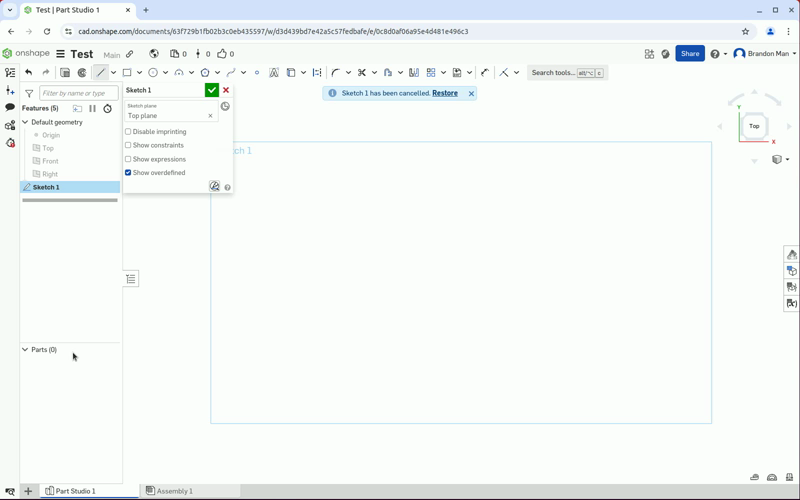
key_down(shift)
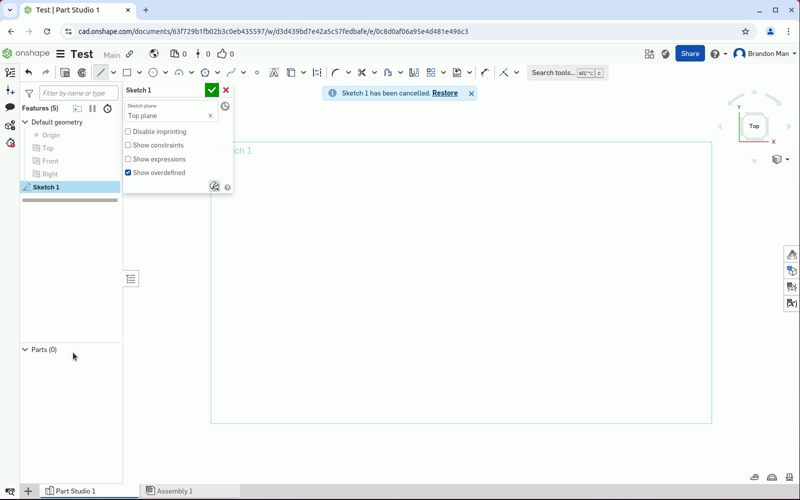
mouse_move(460, 282)
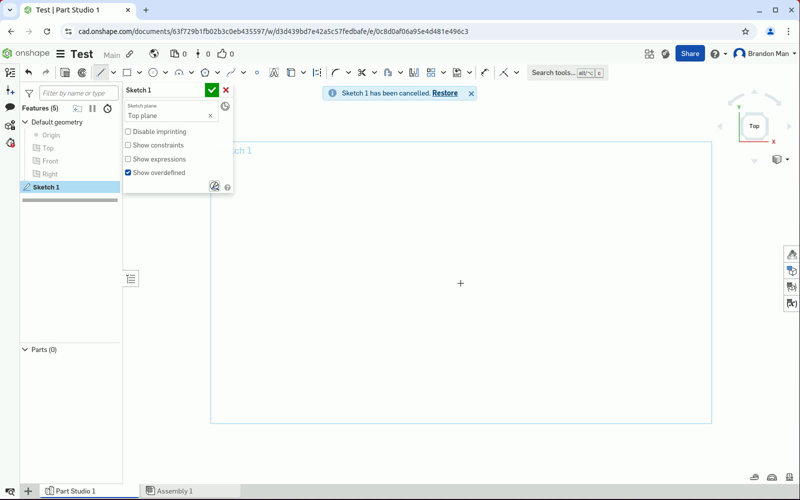
click(460, 282)
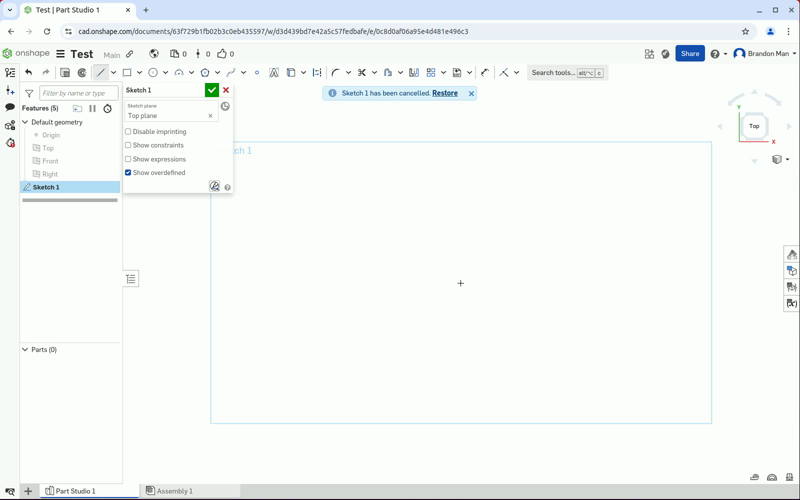
key_up(shift)
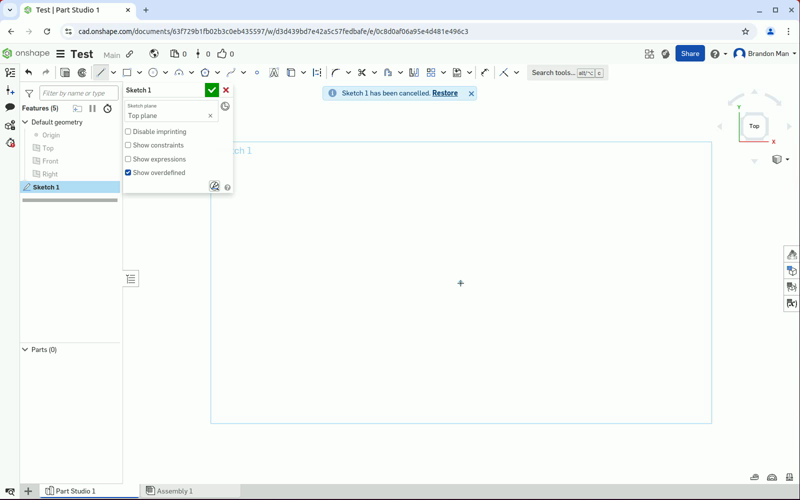
key_down(shift)
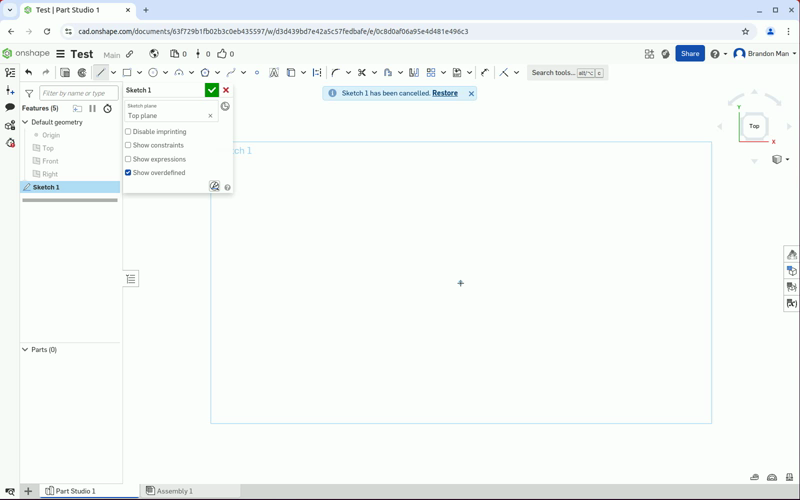
mouse_move(573, 282)
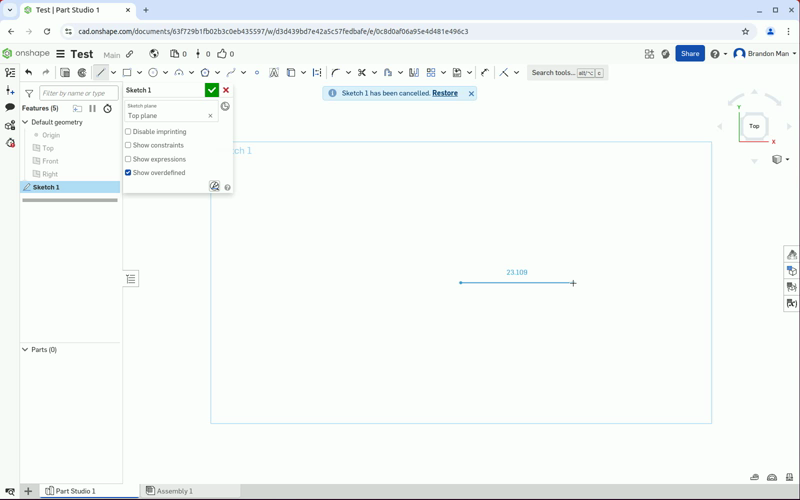
click(573, 282)
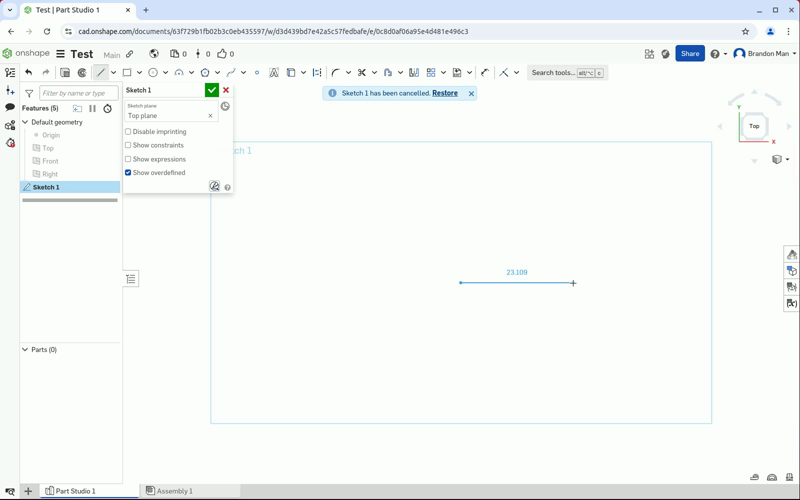
key_up(shift)
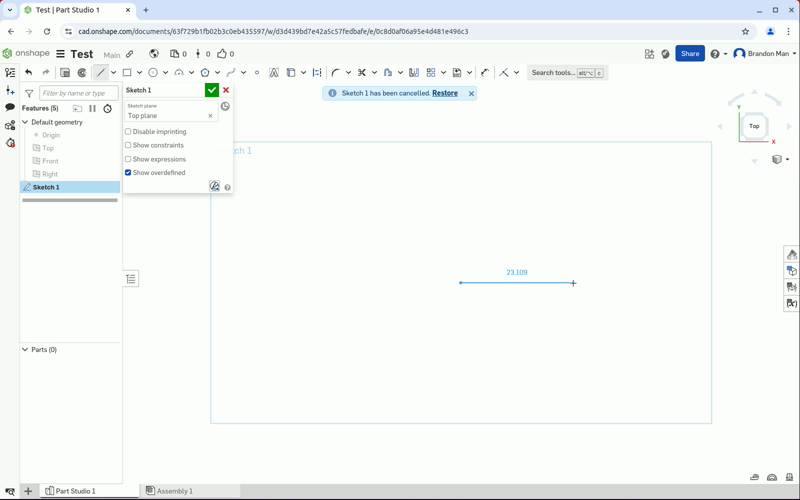
key_down(shift)
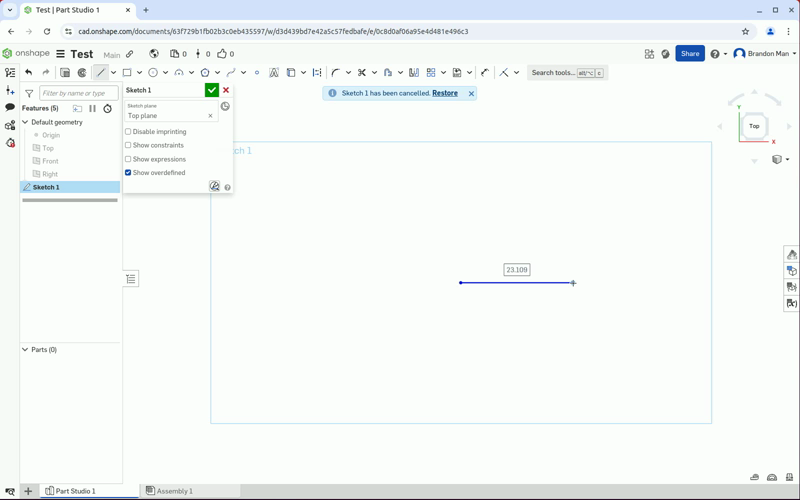
mouse_move(573, 183)
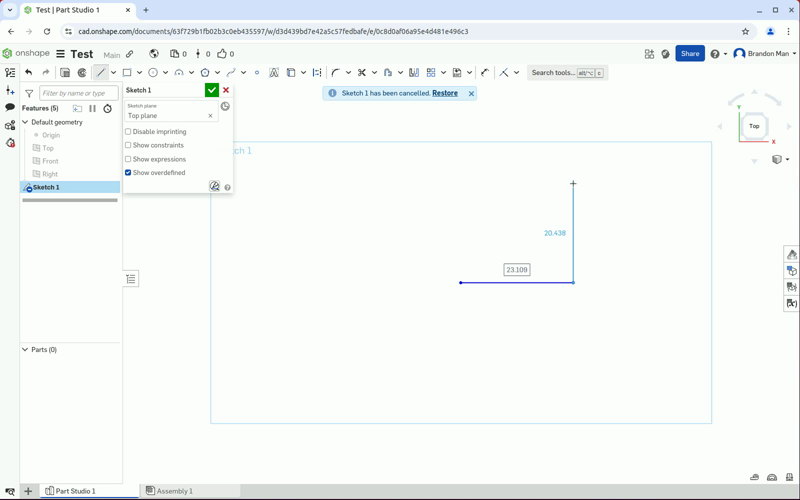
click(573, 183)
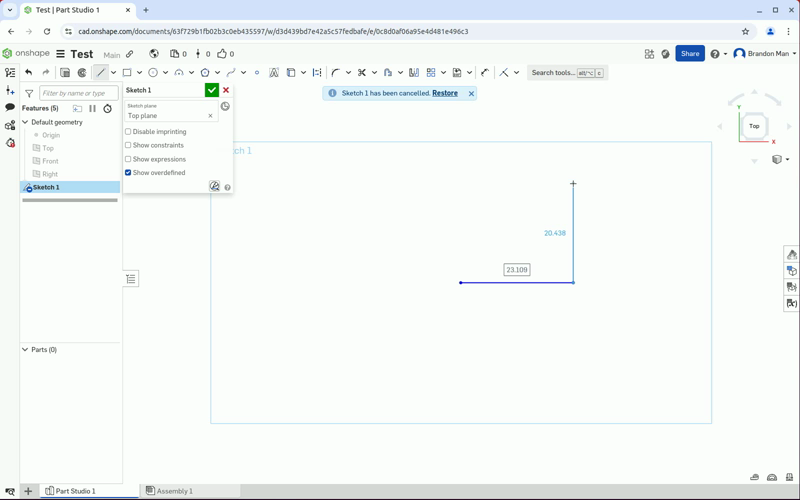
key_up(shift)
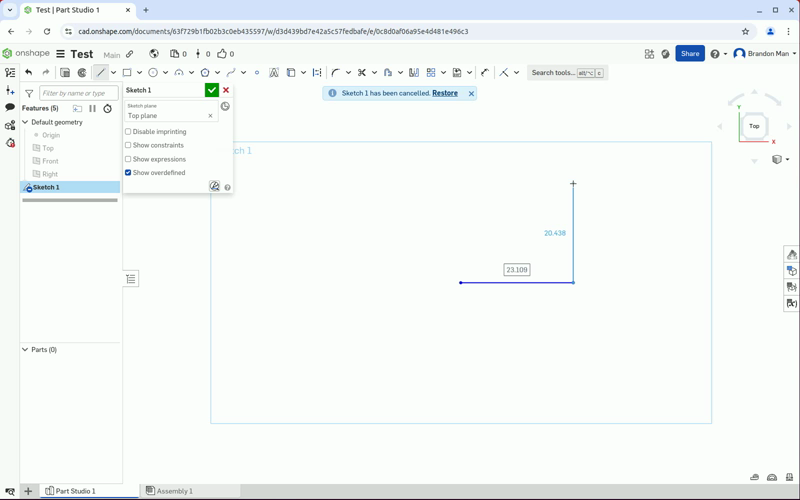
key_down(shift)
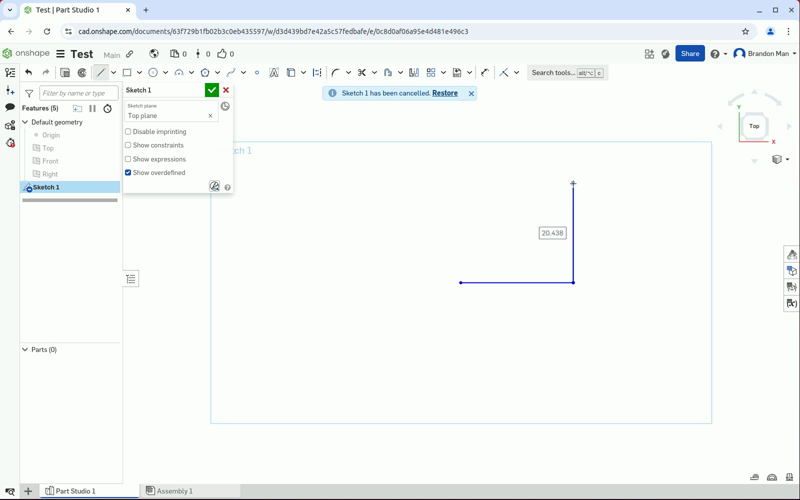
mouse_move(460, 183)
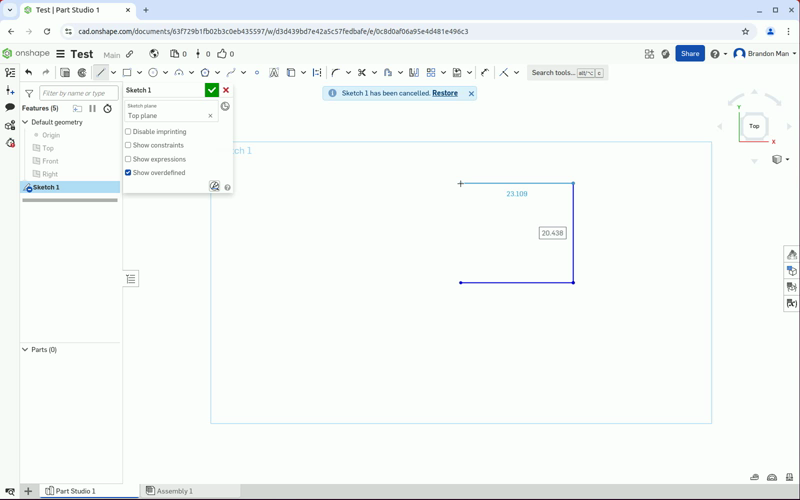
click(460, 183)
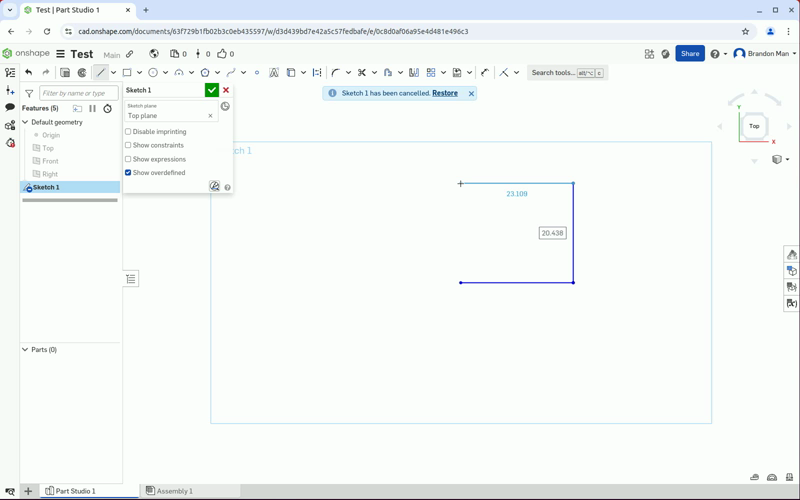
key_up(shift)
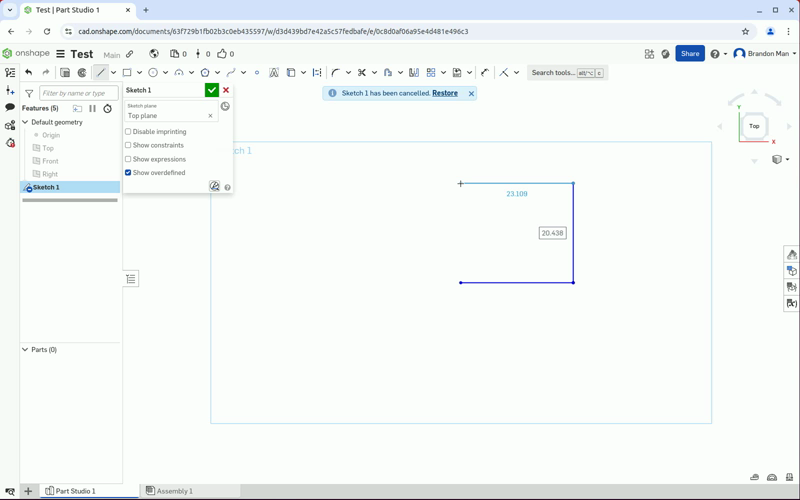
key_down(shift)
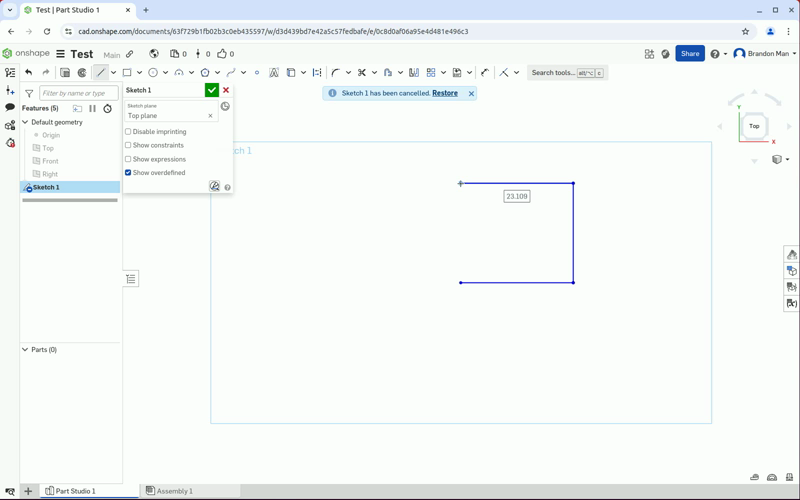
mouse_move(490, 183)
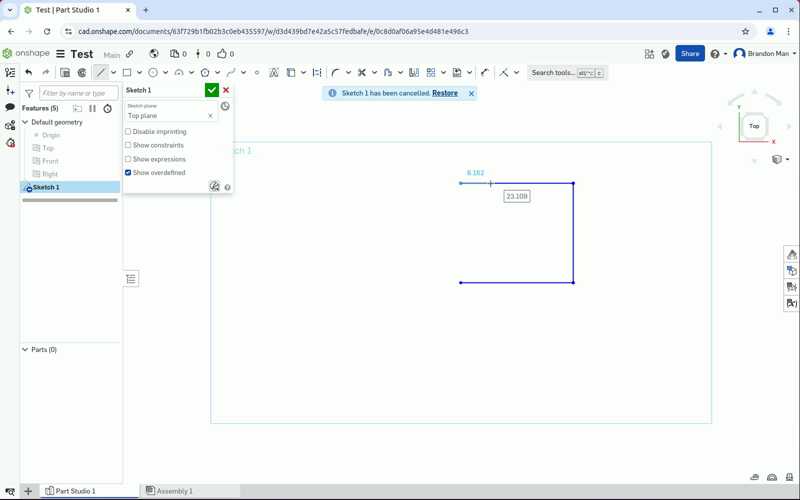
mouse_move(460, 220)
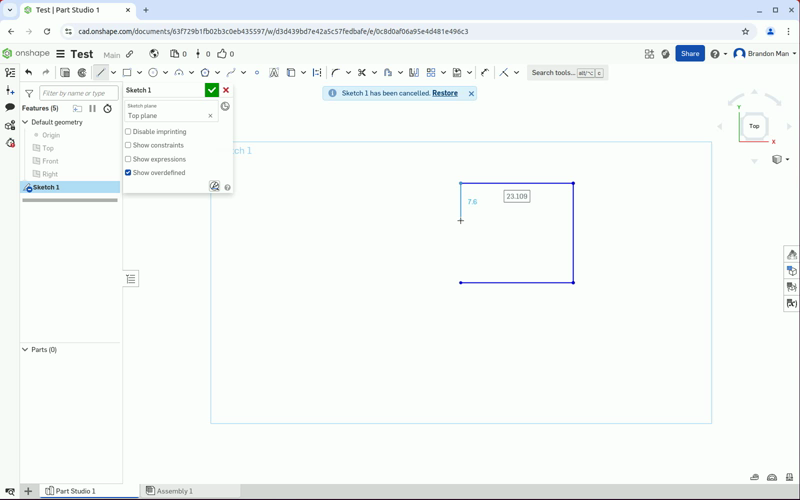
click(460, 220)
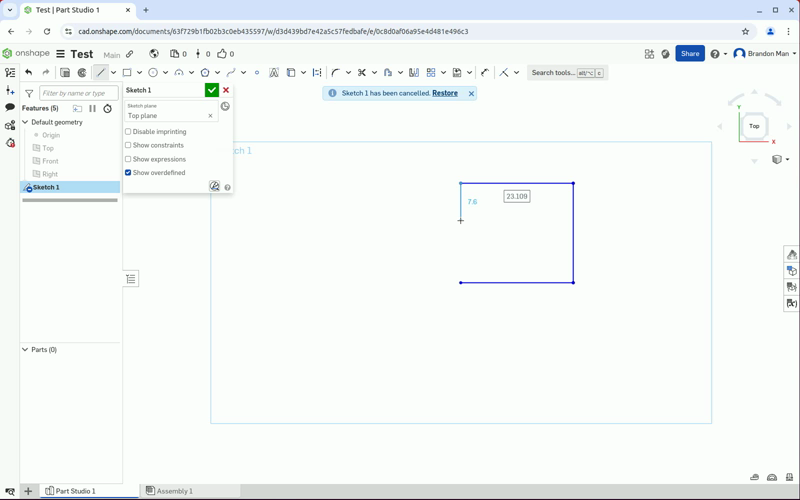
key_up(shift)
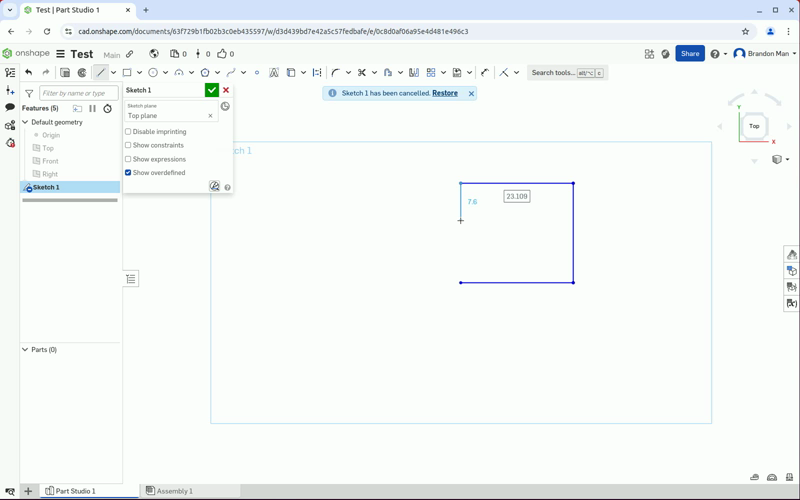
key_down(shift)
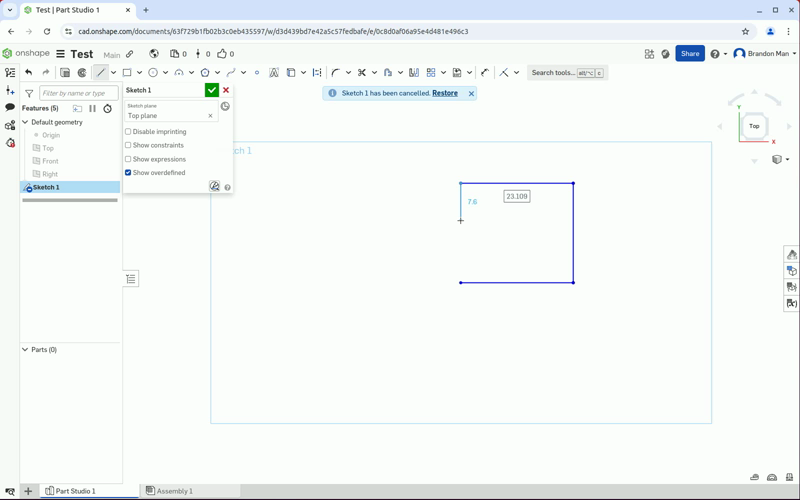
mouse_move(490, 220)
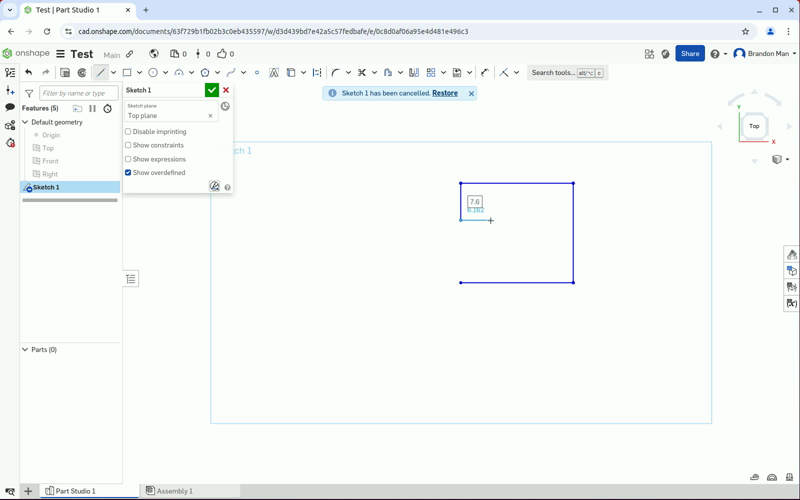
mouse_move(460, 245)
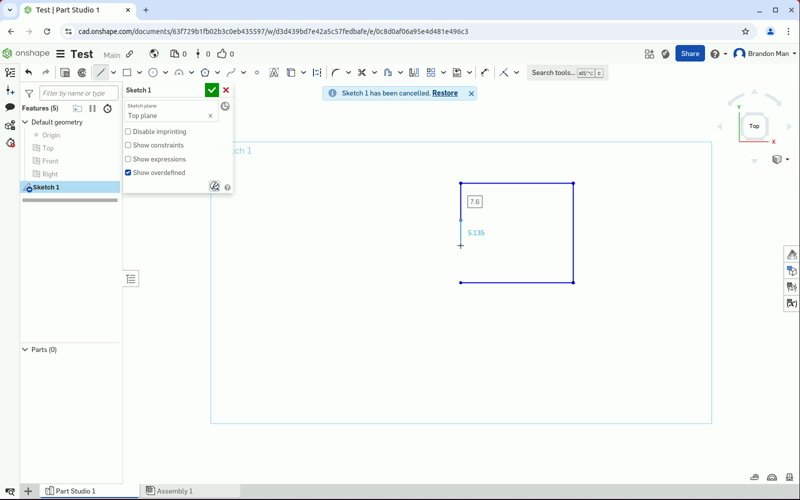
click(460, 245)
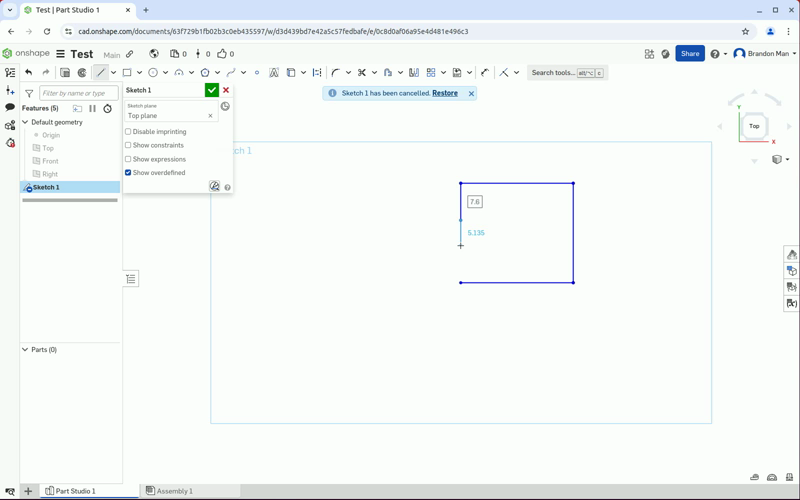
key_up(shift)
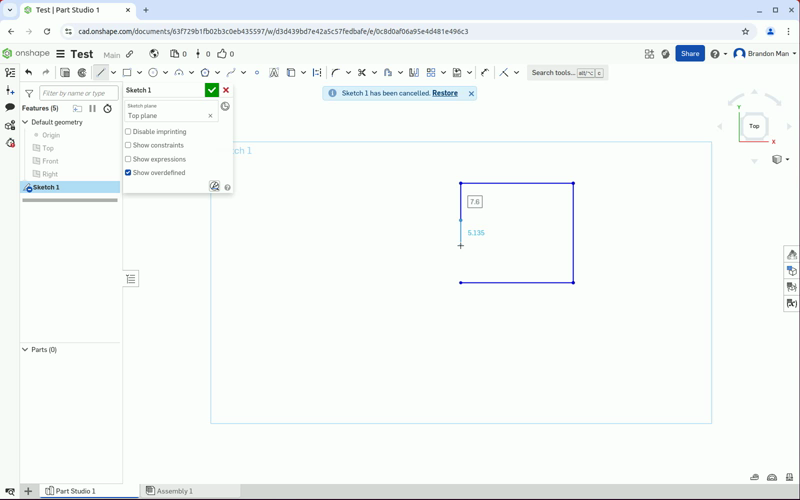
mouse_move(490, 245)
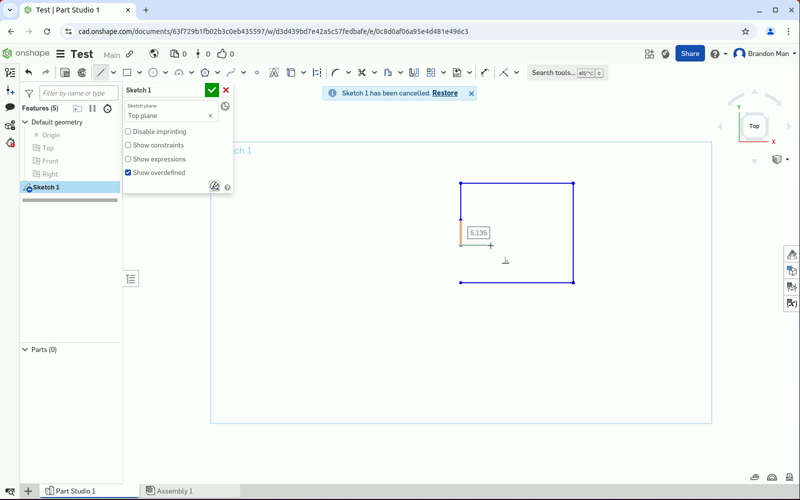
key_down(shift)
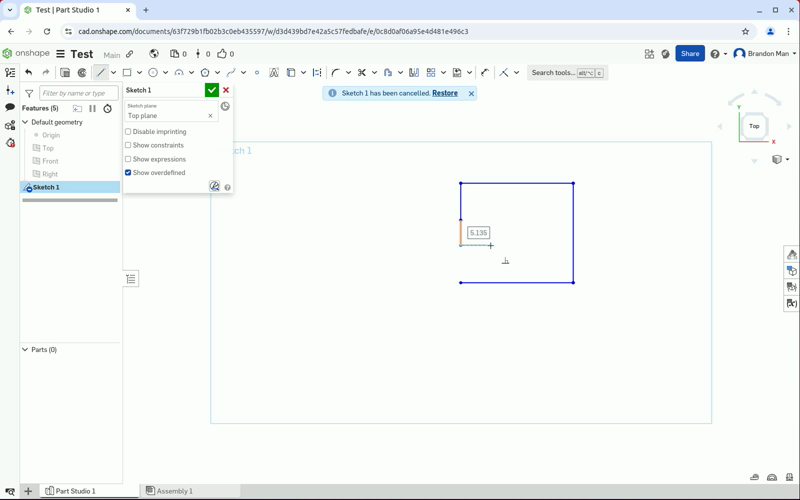
mouse_move(460, 282)
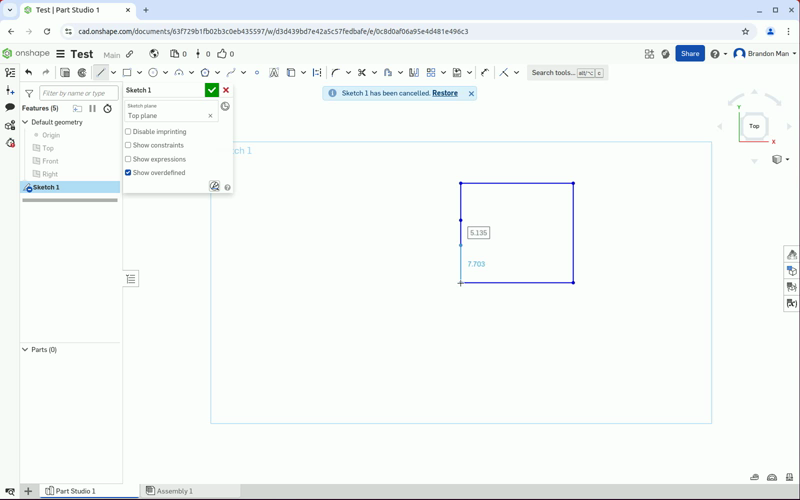
key_up(shift)
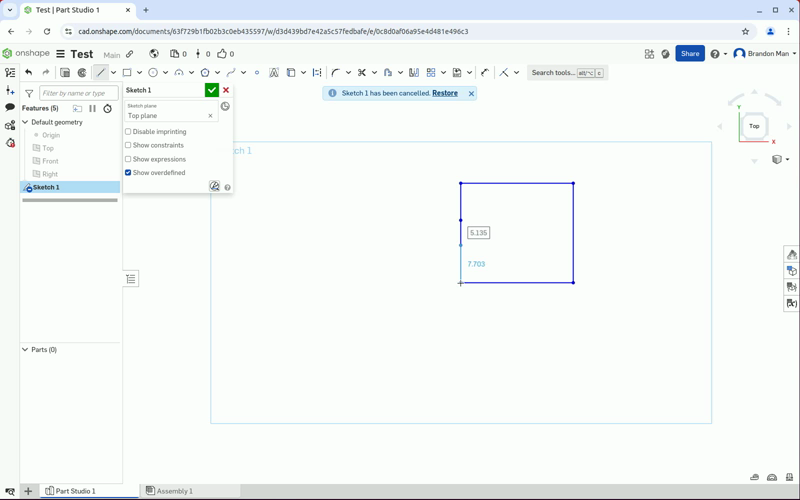
click(460, 282)
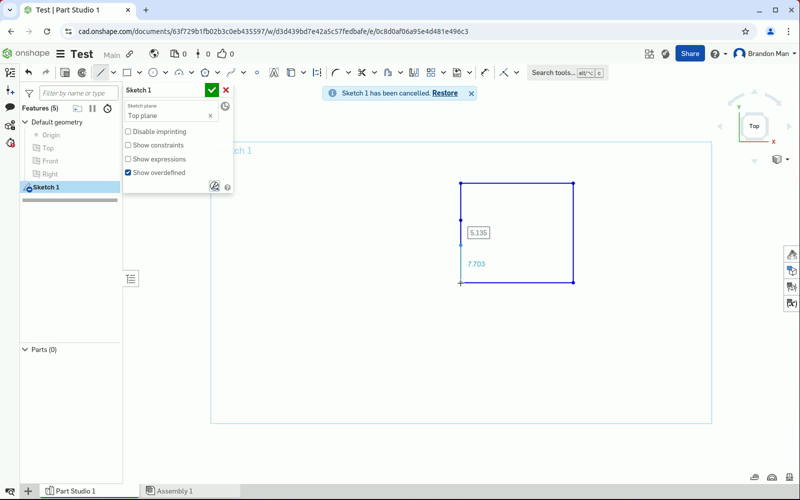
key(esc)
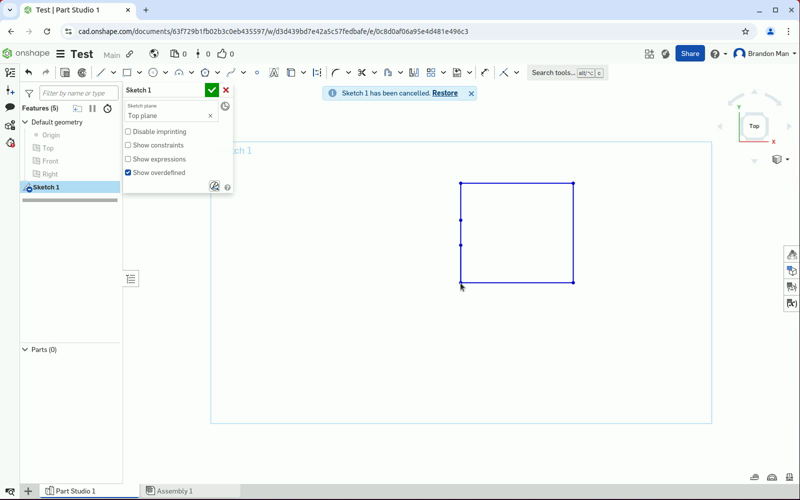
mouse_move(488, 244)
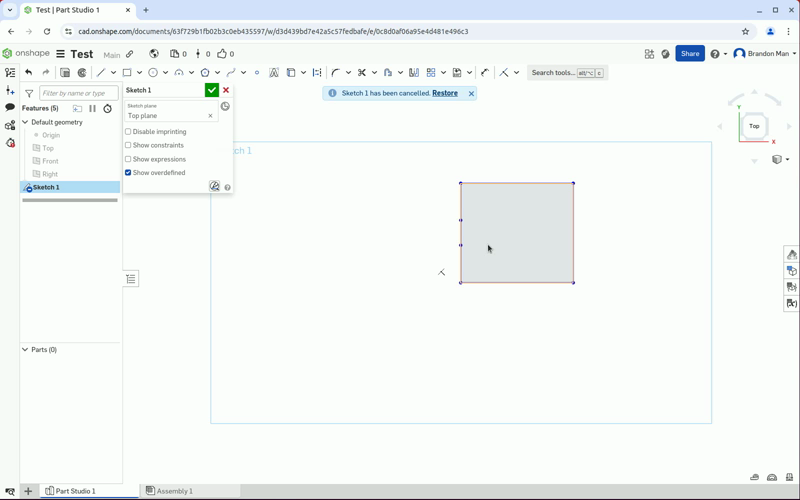
click(488, 244)
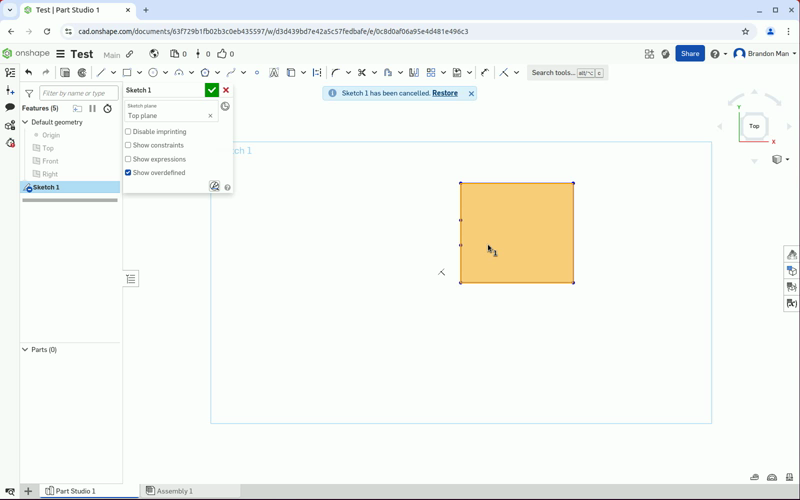
mouse_move(73, 352)
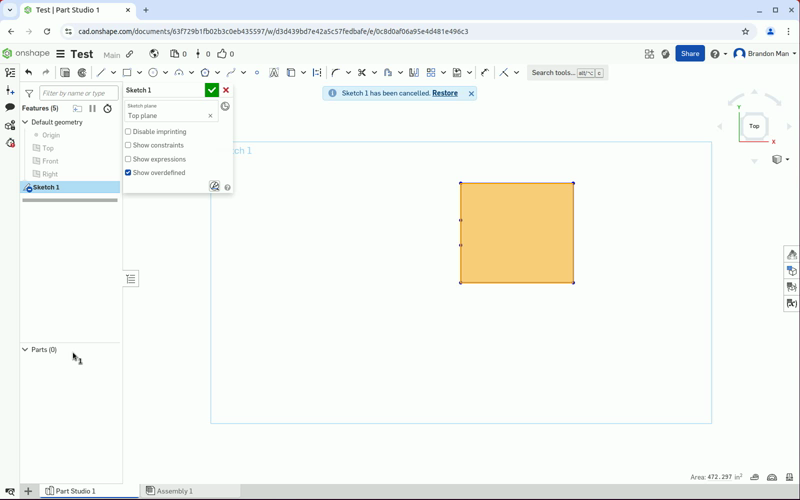
key(shift+y)
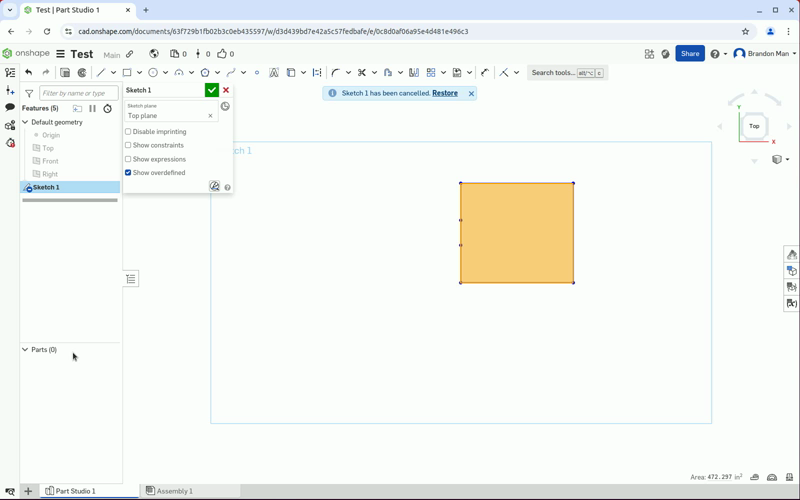
key(shift+e)
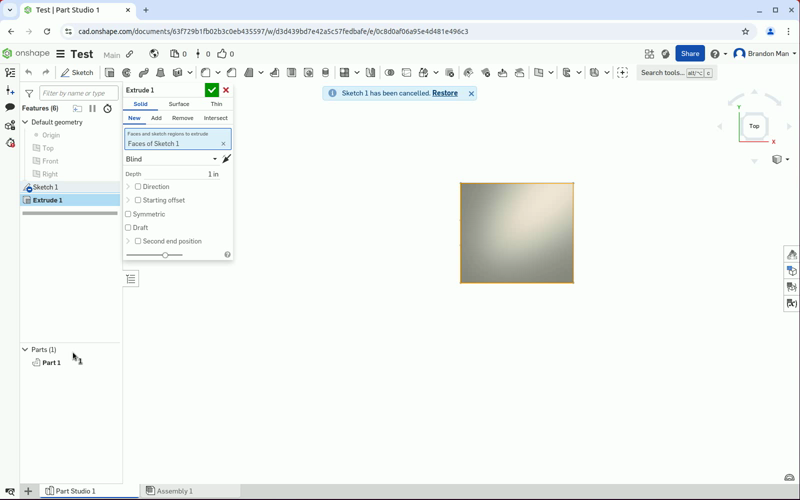
mouse_move(143, 106)
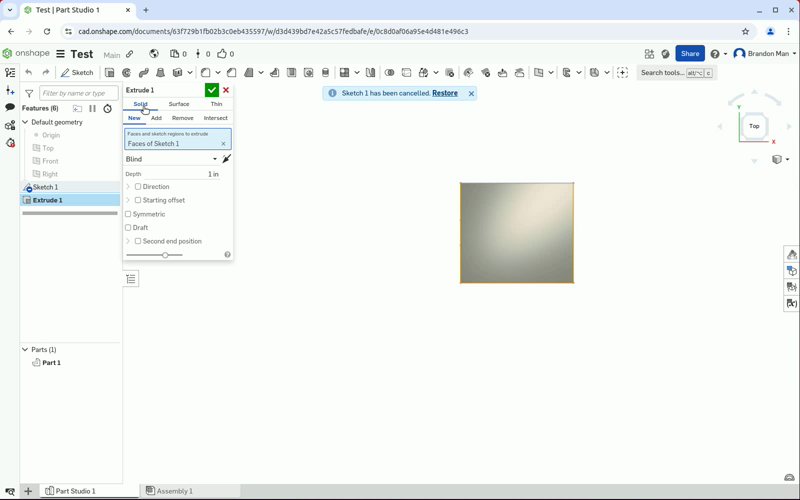
click(143, 106)
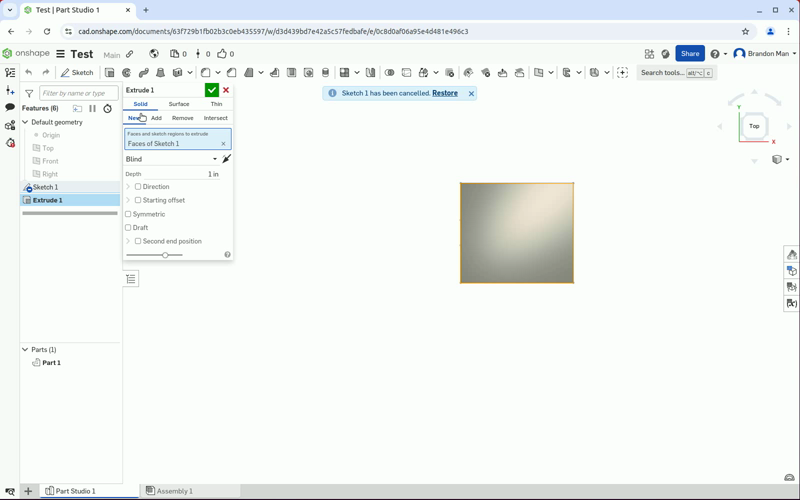
mouse_move(137, 120)
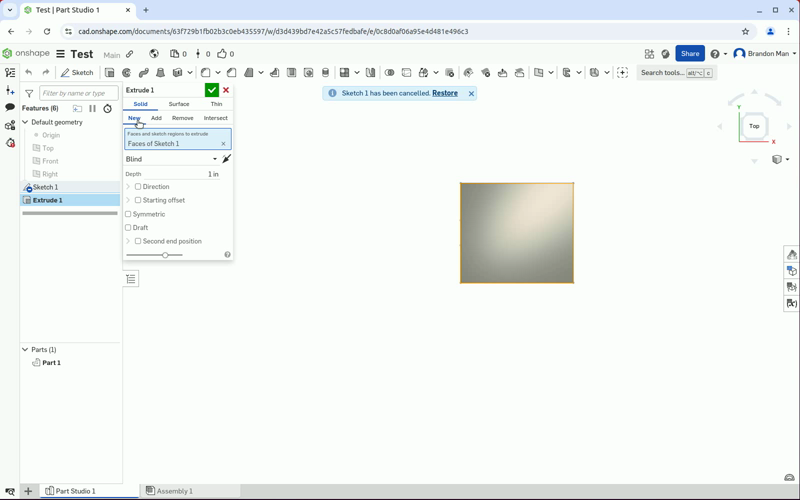
click(137, 120)
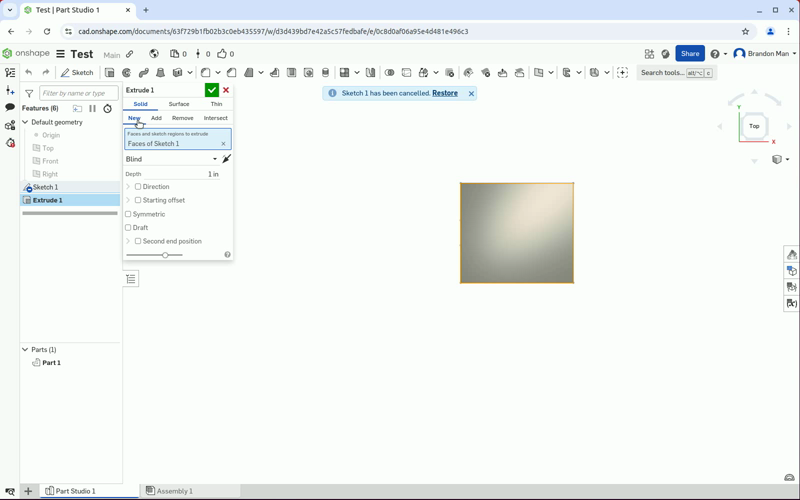
key(tab, 4)
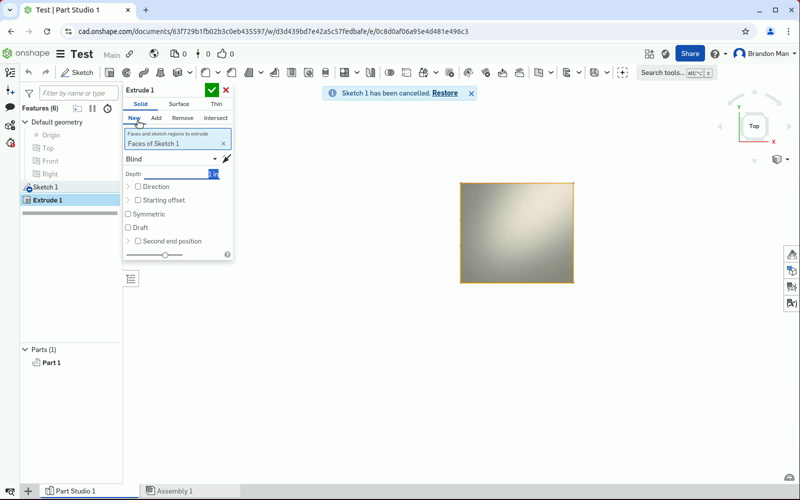
text(2.648)
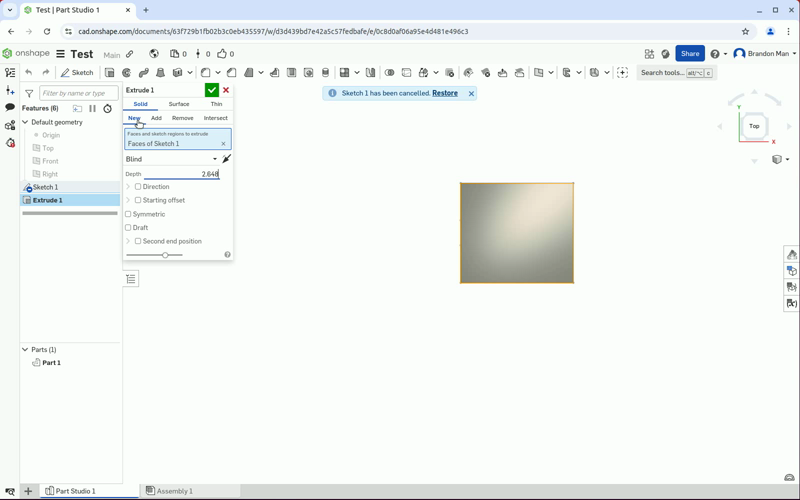
key(tab, 3)
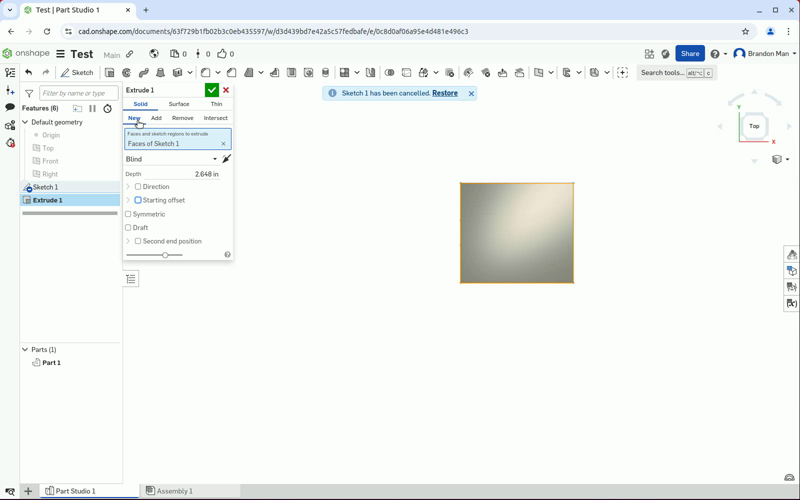
key(tab, 2)
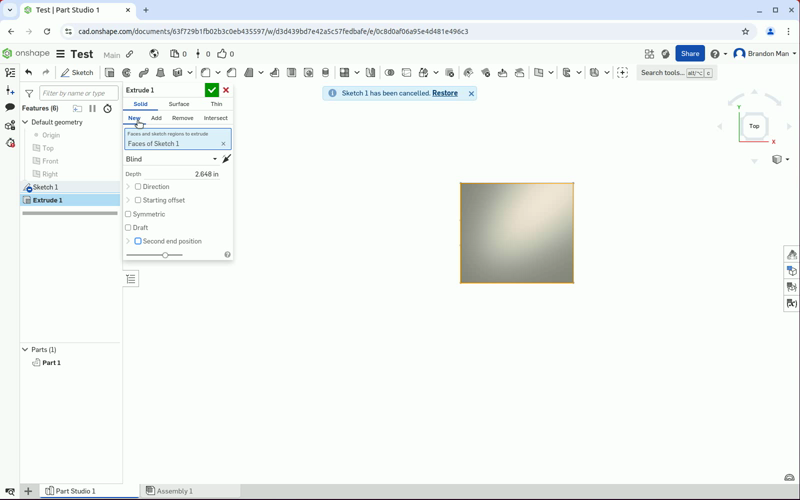
key(space)
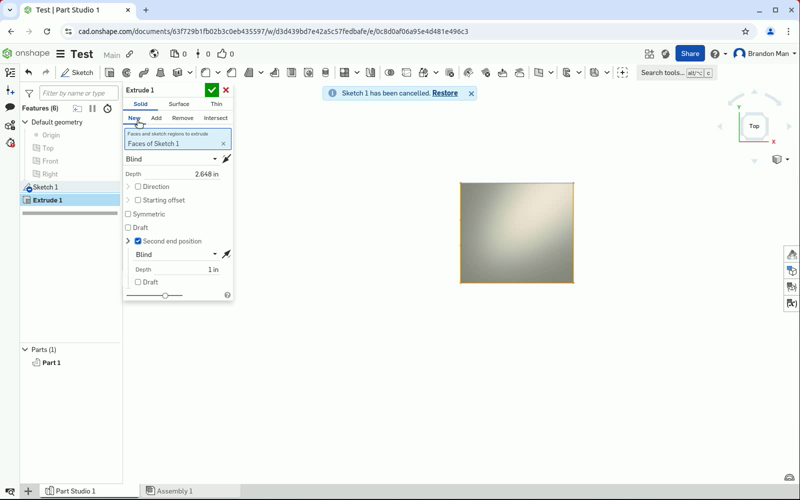
key(tab, 3)
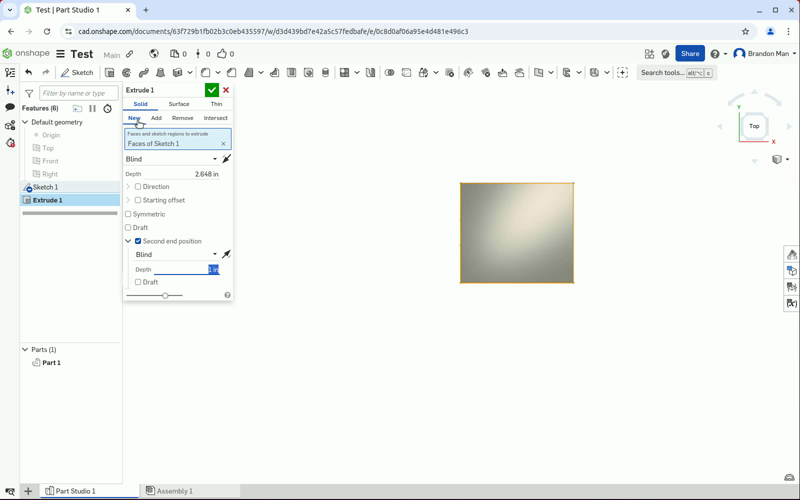
text(1.926)
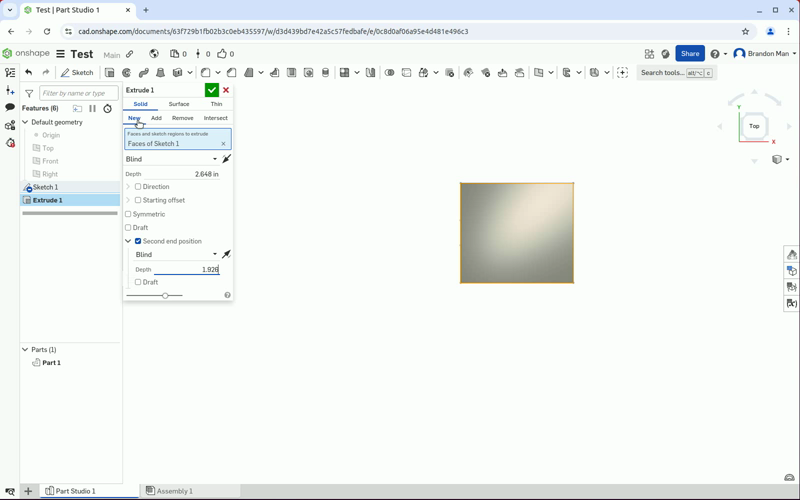
key(enter)
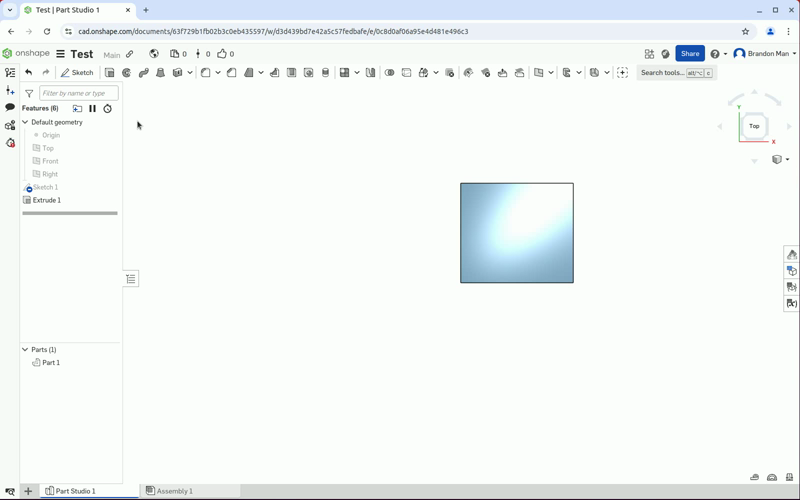
key(shift+h)
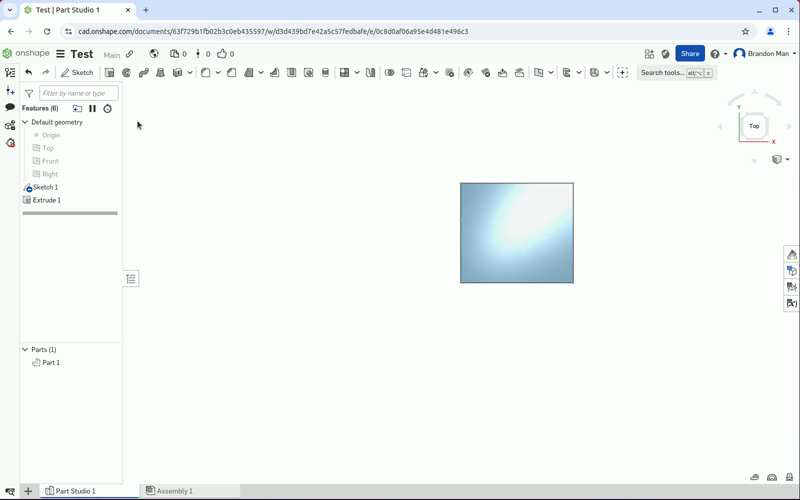
key(shift+h)
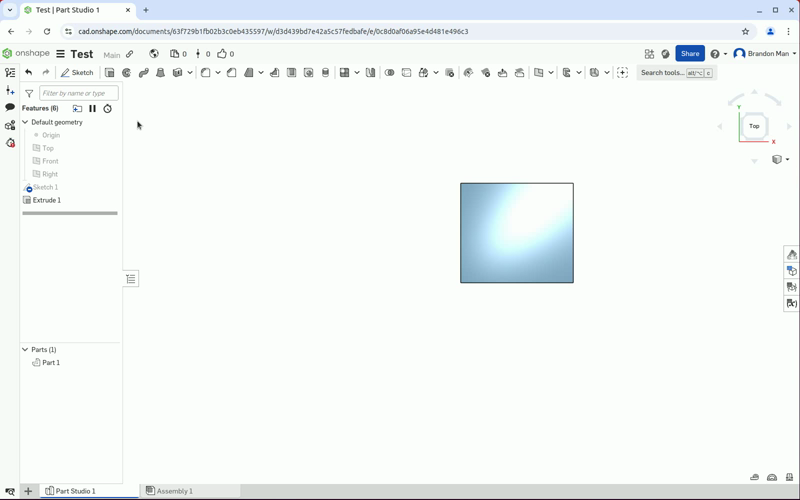
mouse_move(73, 189)
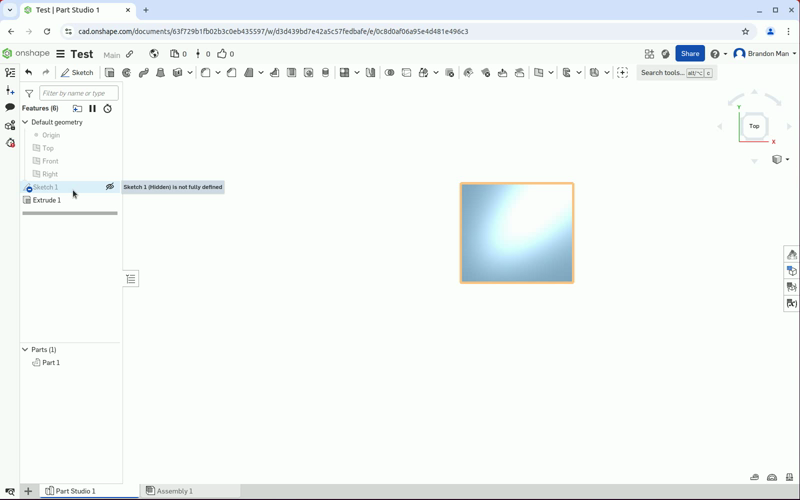
click(73, 189)
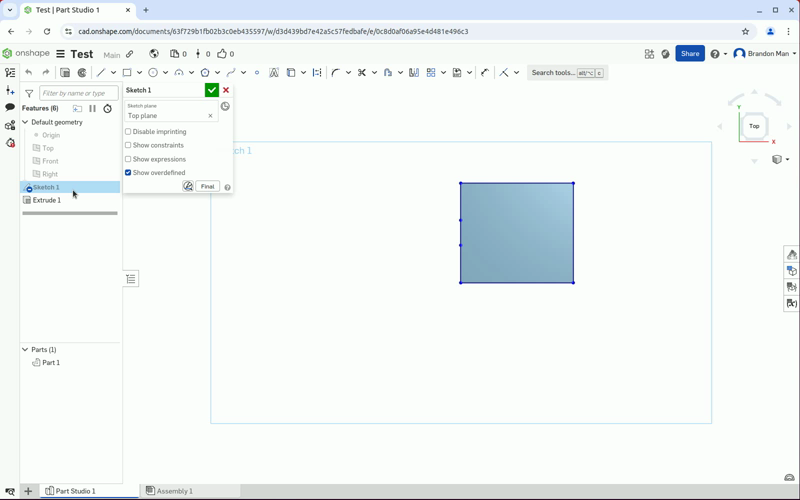
mouse_move(229, 92)
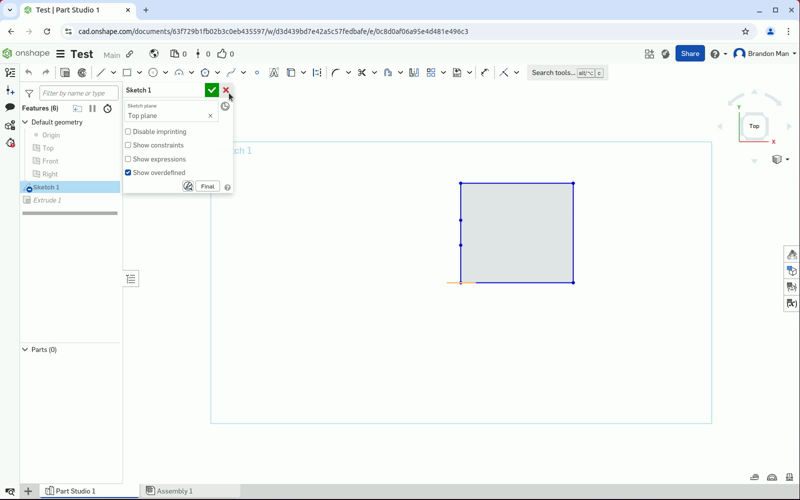
click(229, 92)
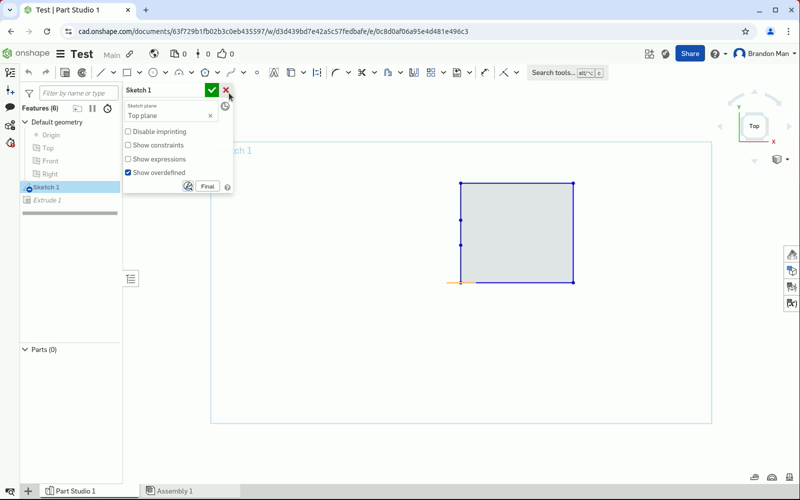
key(shift+s)
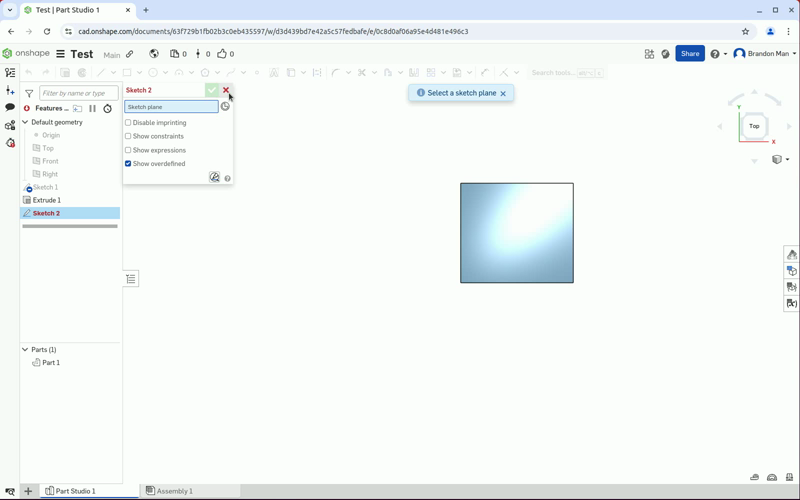
mouse_move(73, 150)
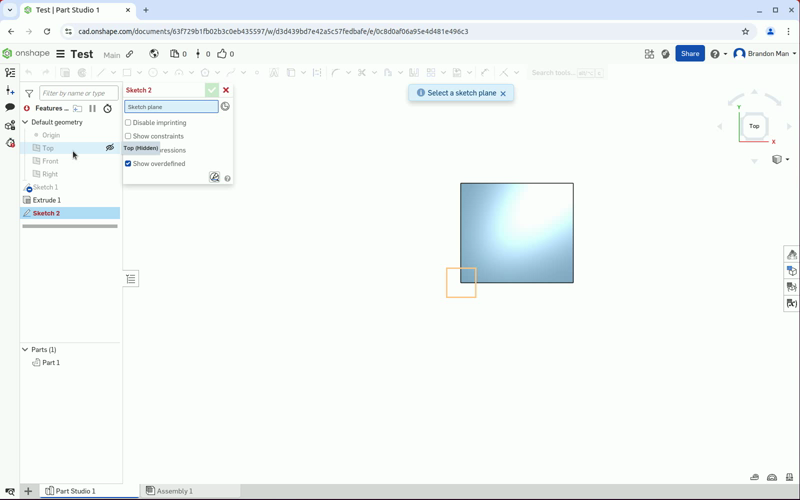
click(73, 150)
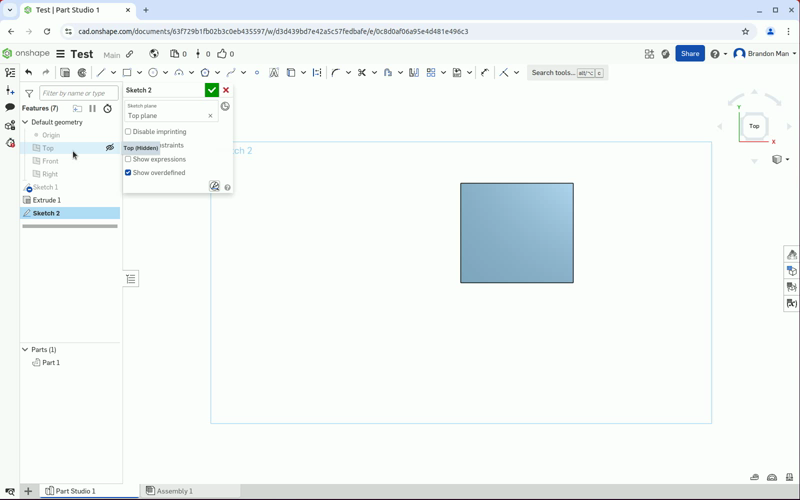
mouse_move(73, 352)
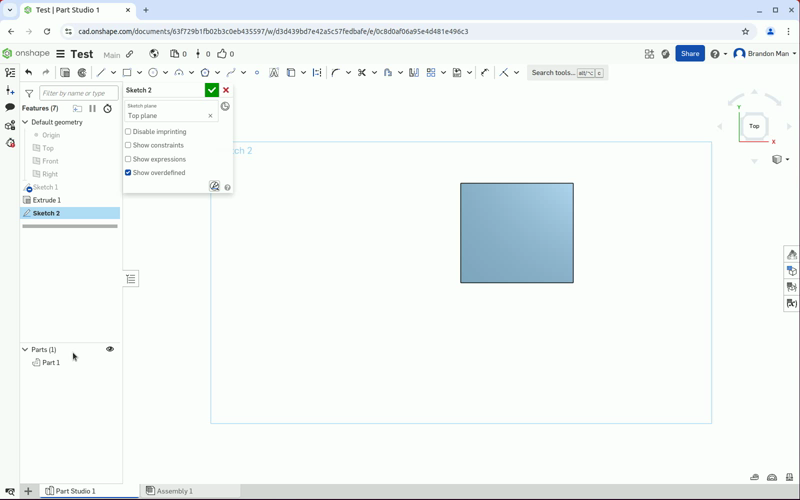
key(y)
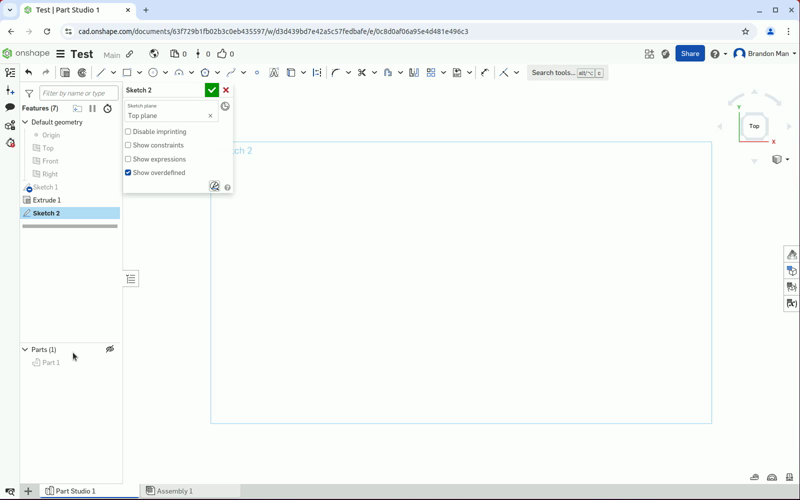
key(l)
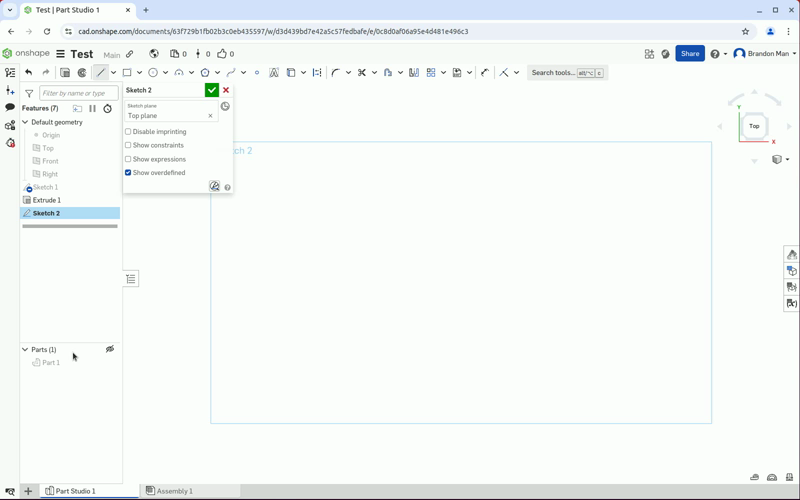
key_down(shift)
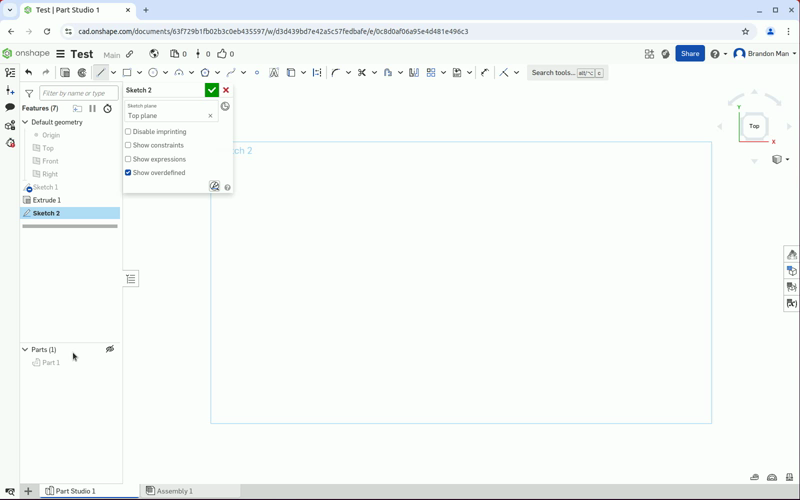
mouse_move(398, 245)
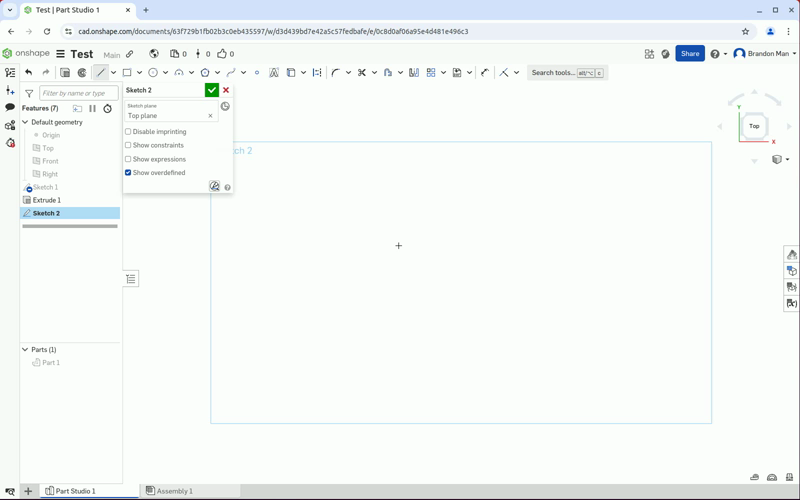
click(398, 245)
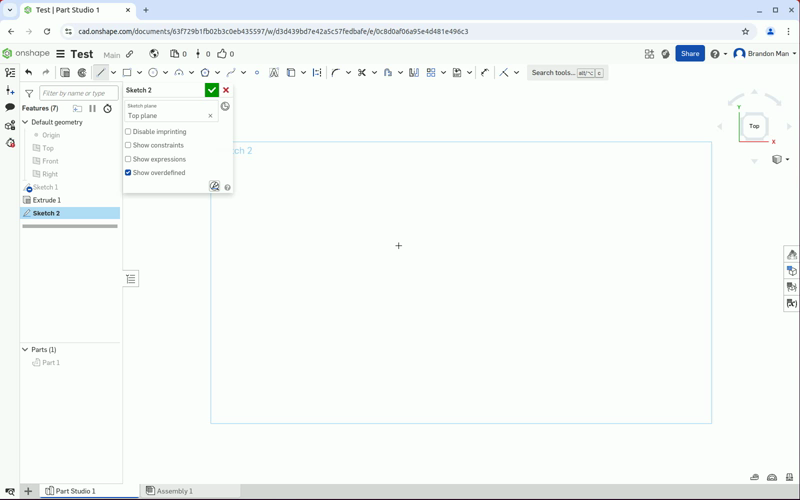
key_up(shift)
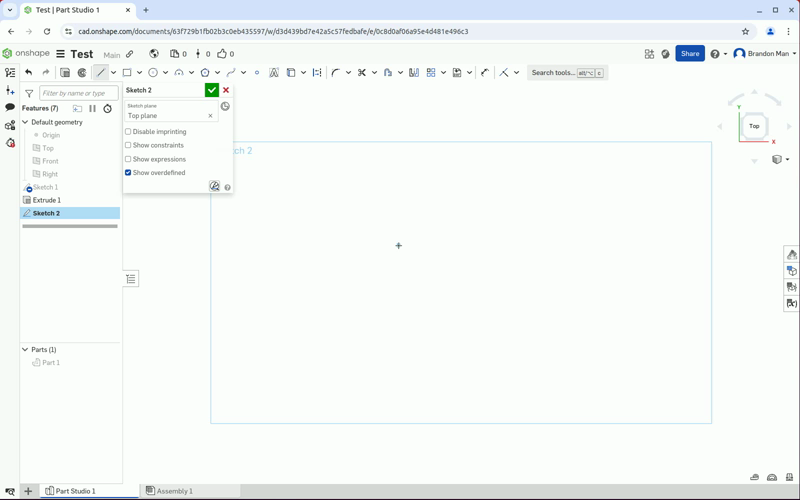
key_down(shift)
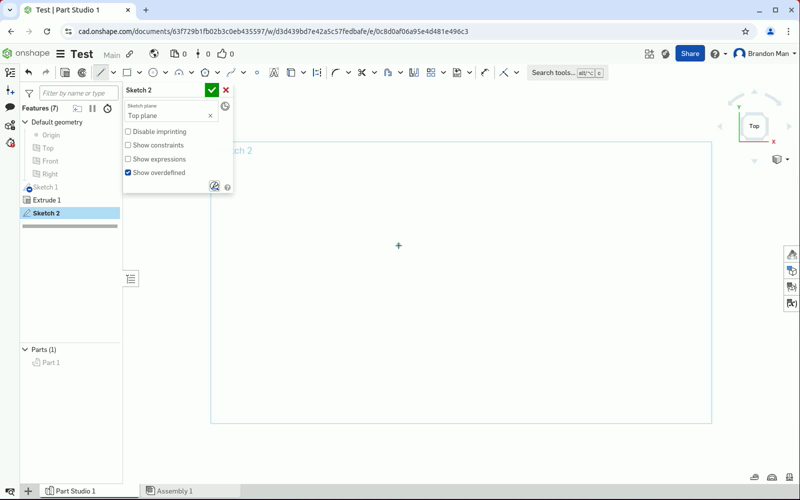
mouse_move(461, 245)
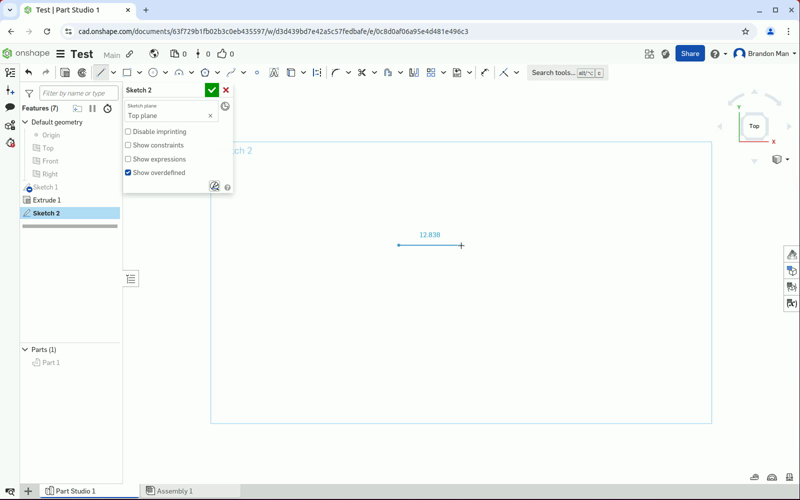
click(461, 245)
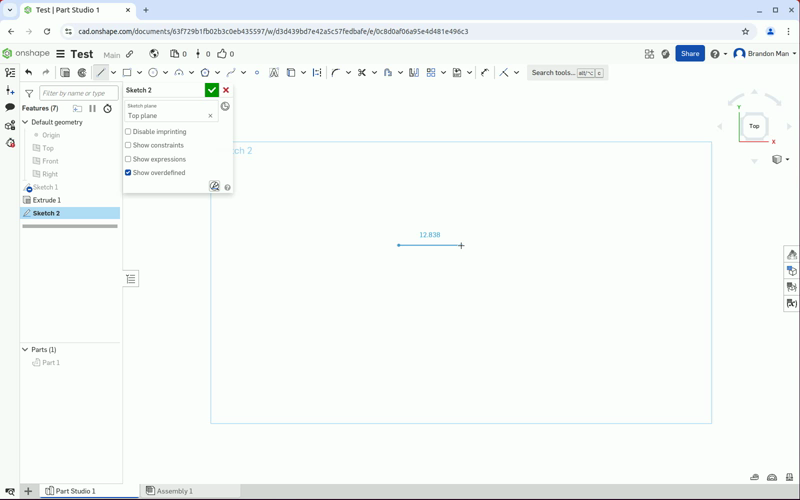
key_up(shift)
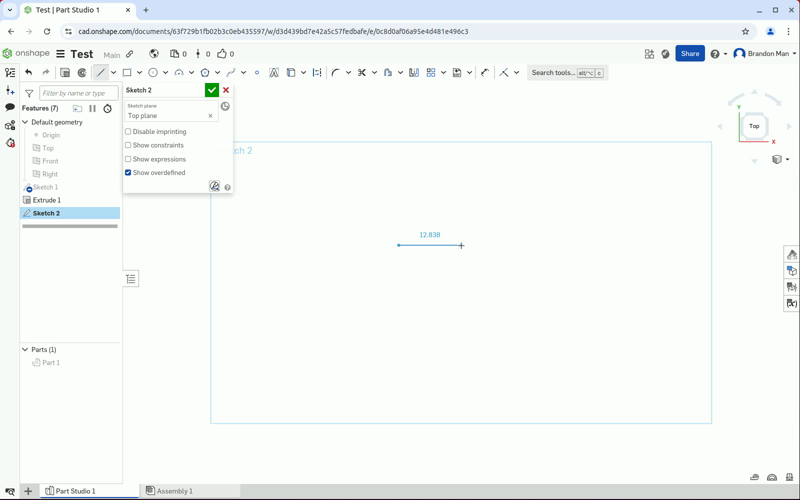
key_down(shift)
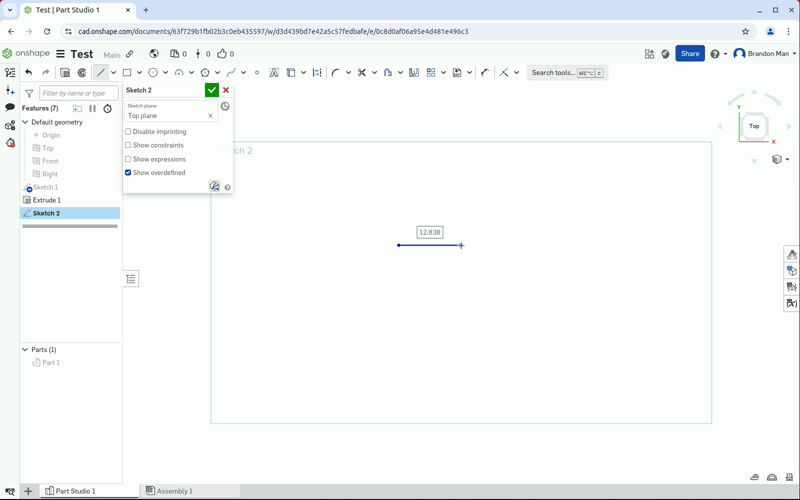
mouse_move(491, 245)
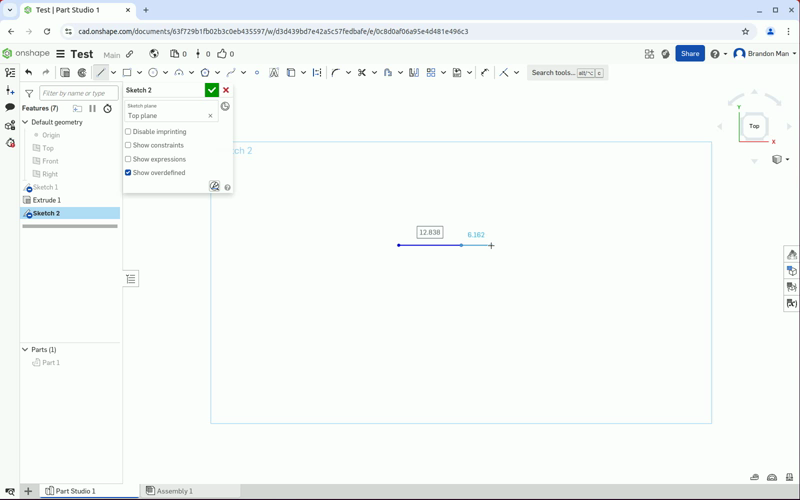
mouse_move(461, 220)
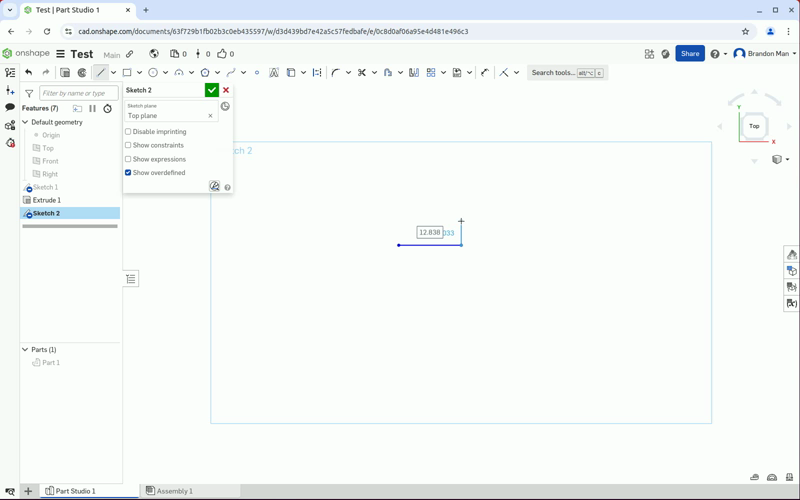
click(461, 220)
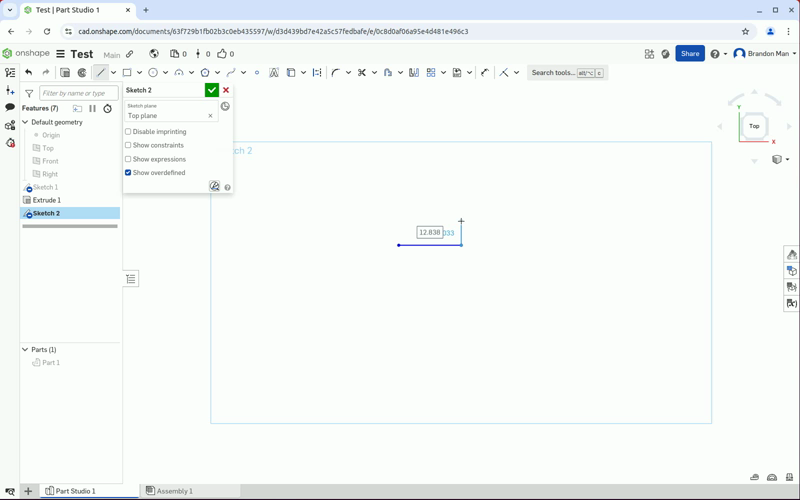
key_up(shift)
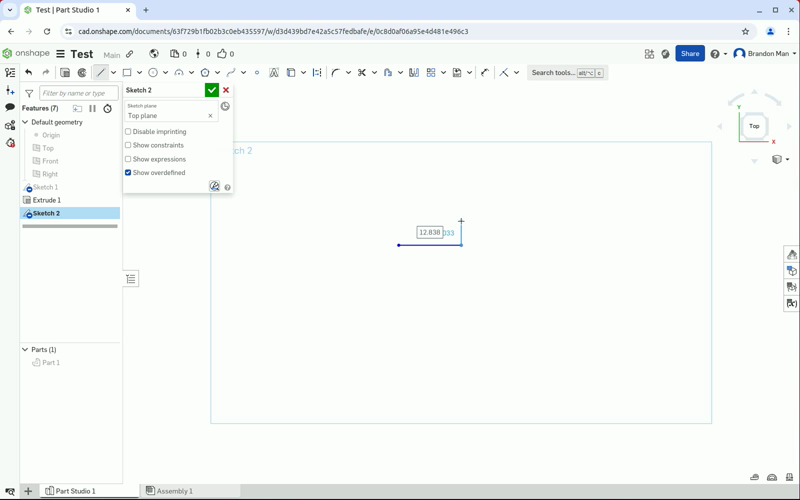
key_down(shift)
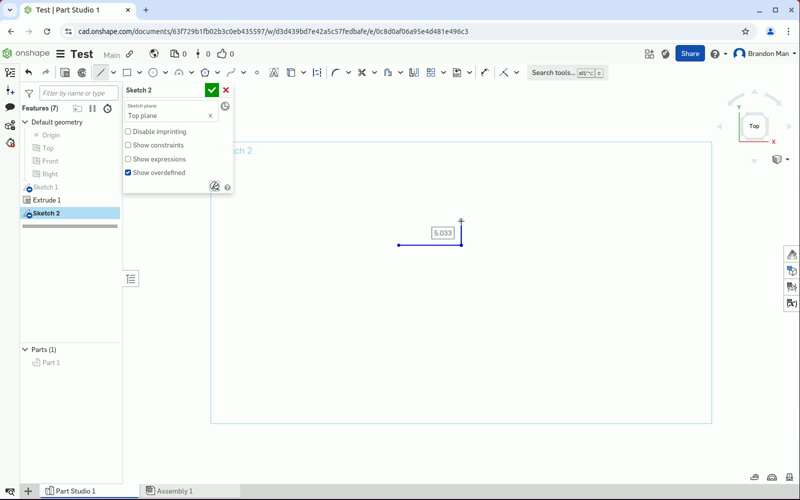
mouse_move(398, 220)
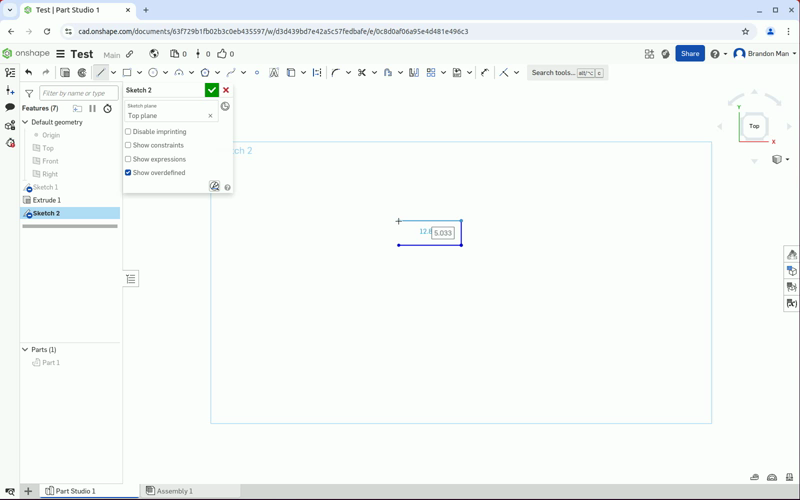
click(398, 220)
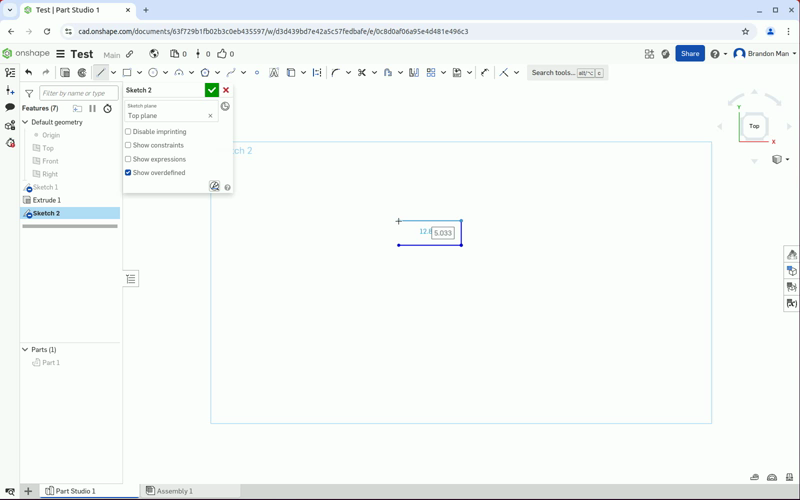
key_up(shift)
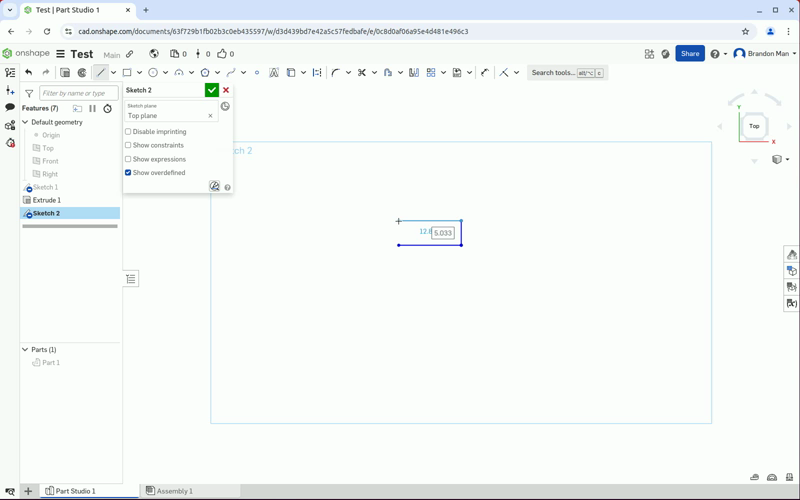
mouse_move(428, 220)
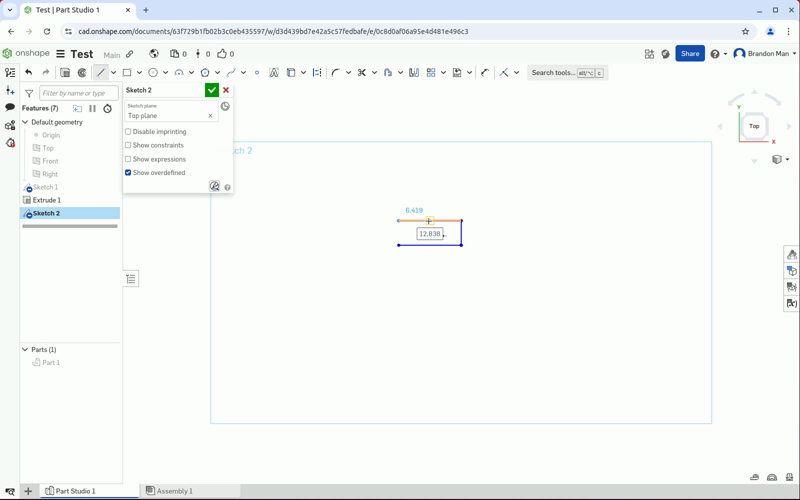
key_down(shift)
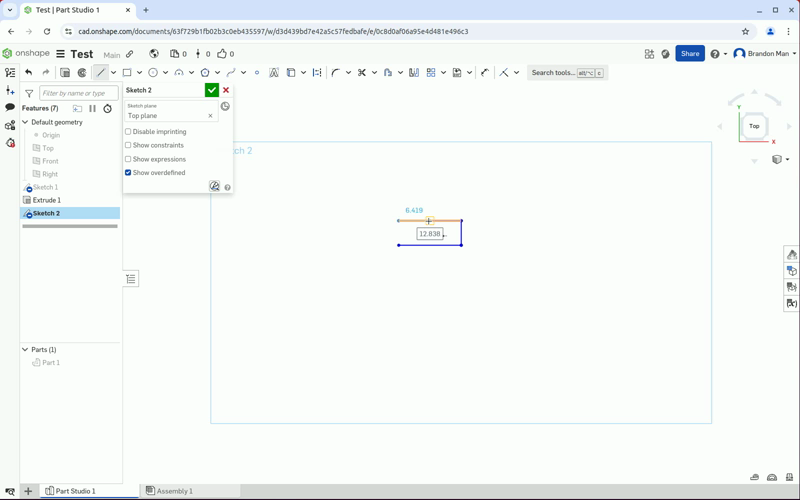
mouse_move(398, 245)
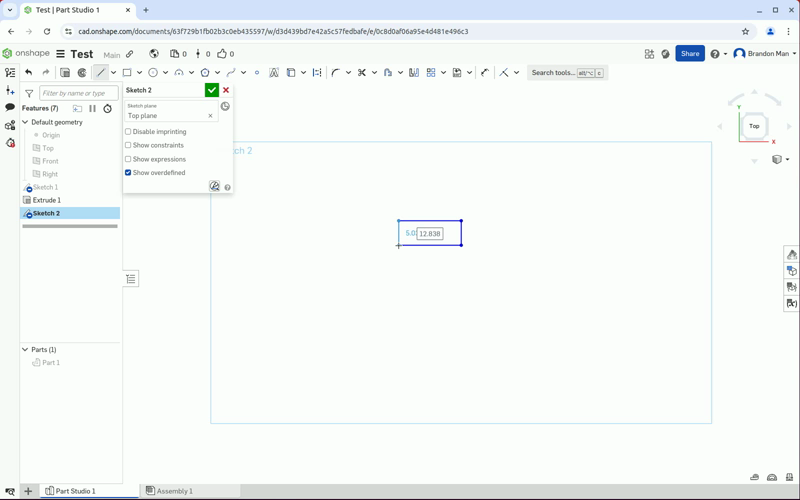
key_up(shift)
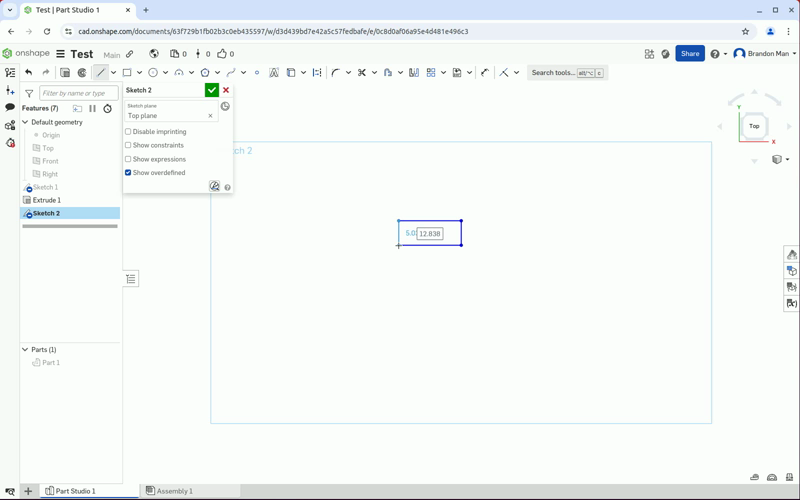
click(398, 245)
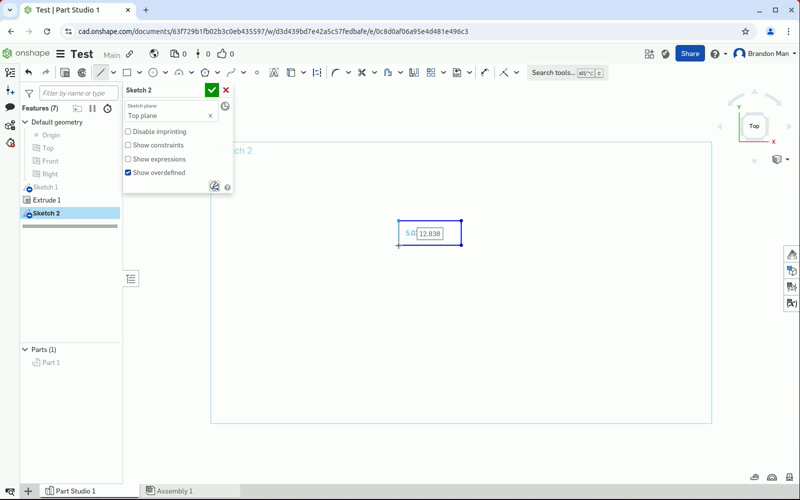
key(esc)
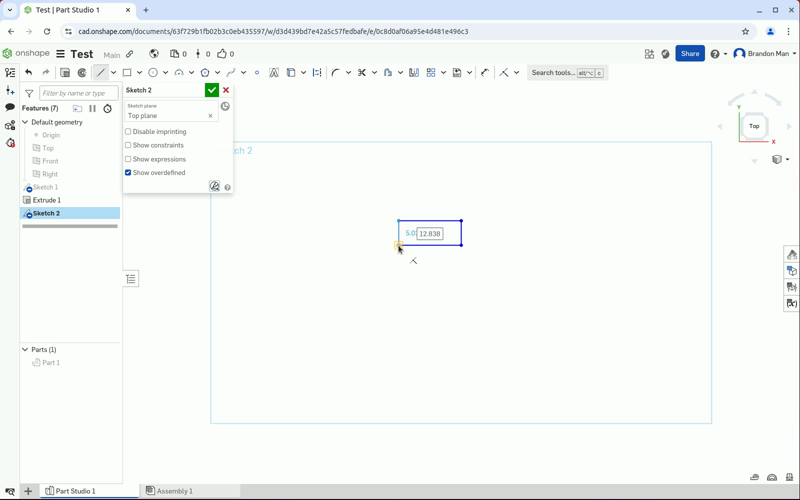
mouse_move(437, 230)
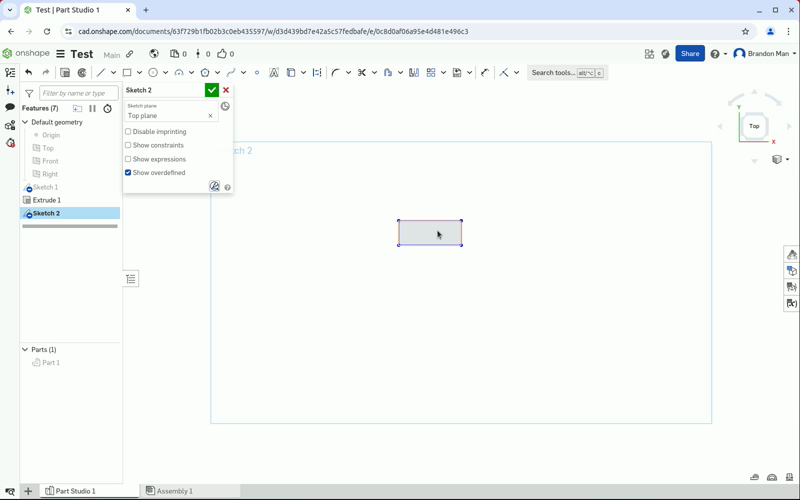
scroll(6)
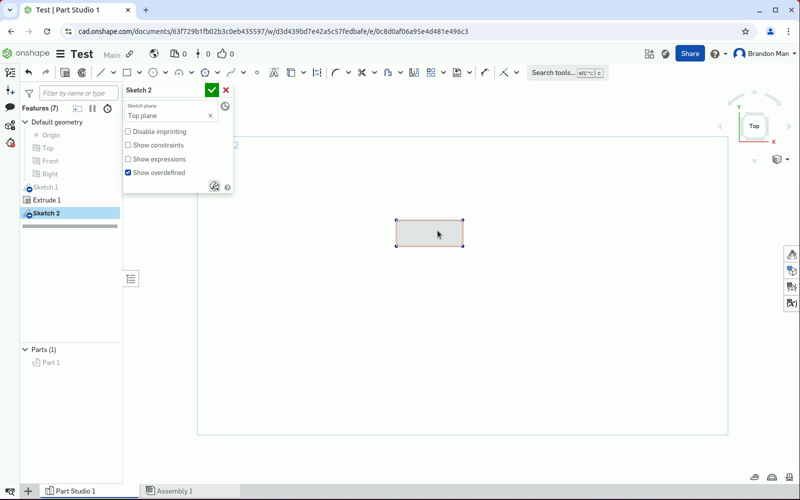
scroll(6)
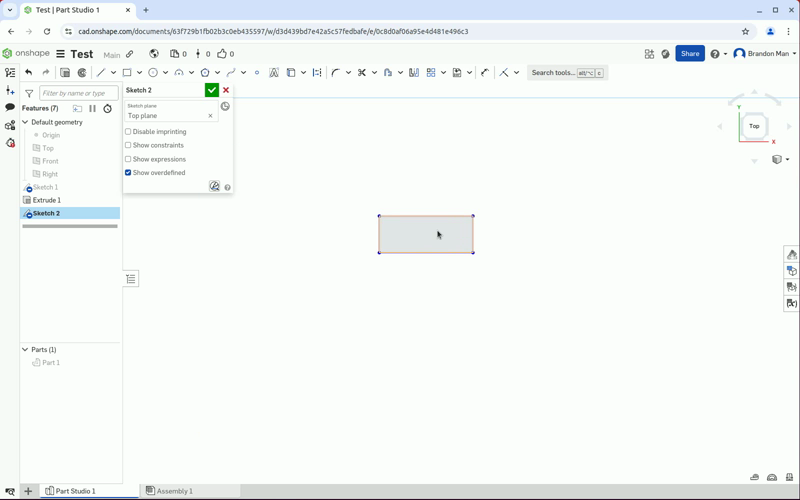
scroll(6)
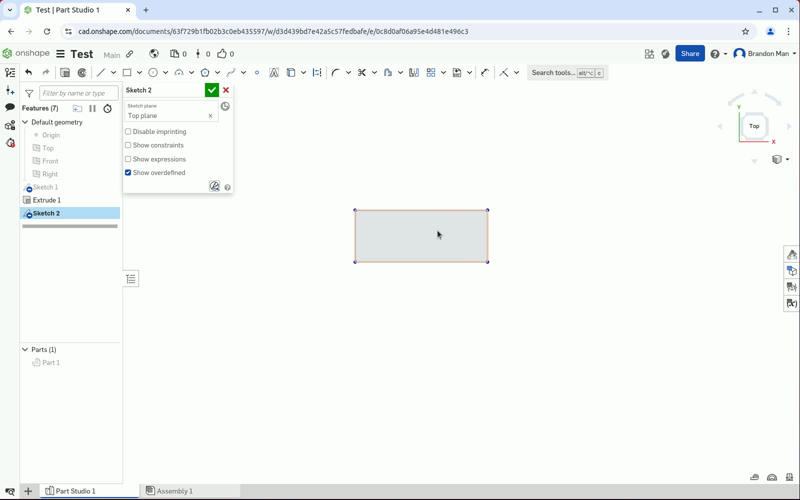
scroll(6)
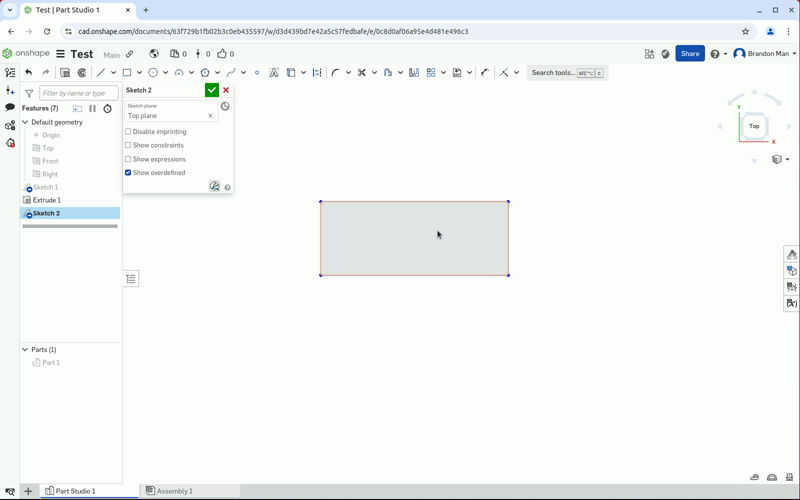
scroll(6)
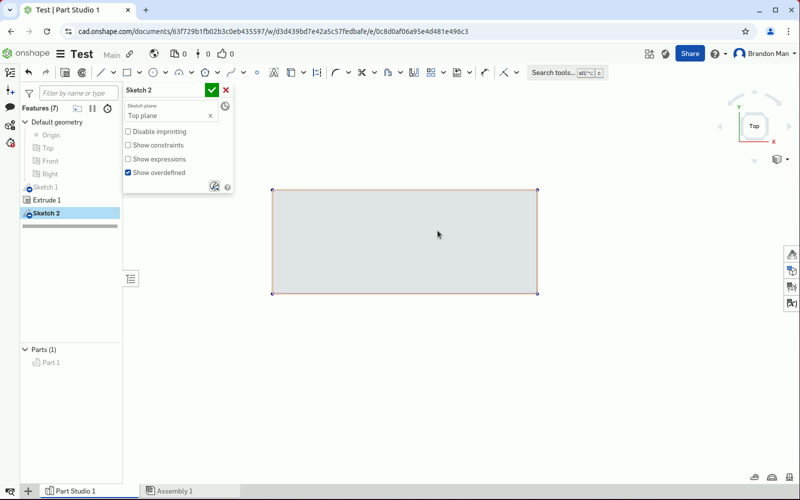
scroll(6)
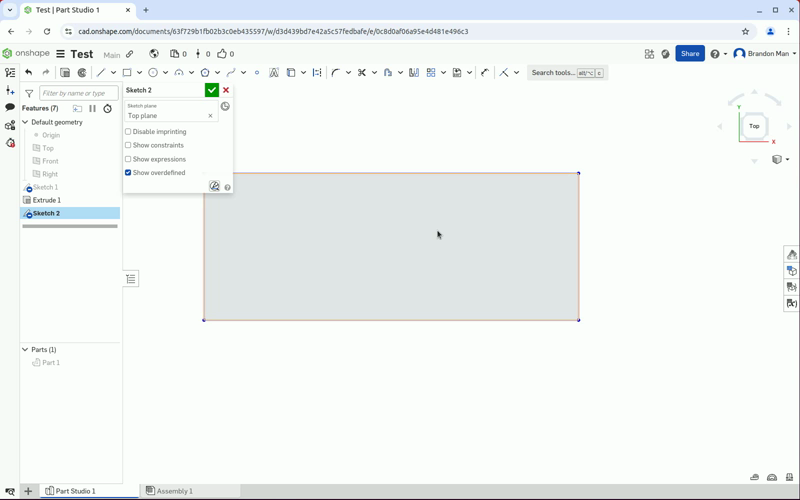
scroll(6)
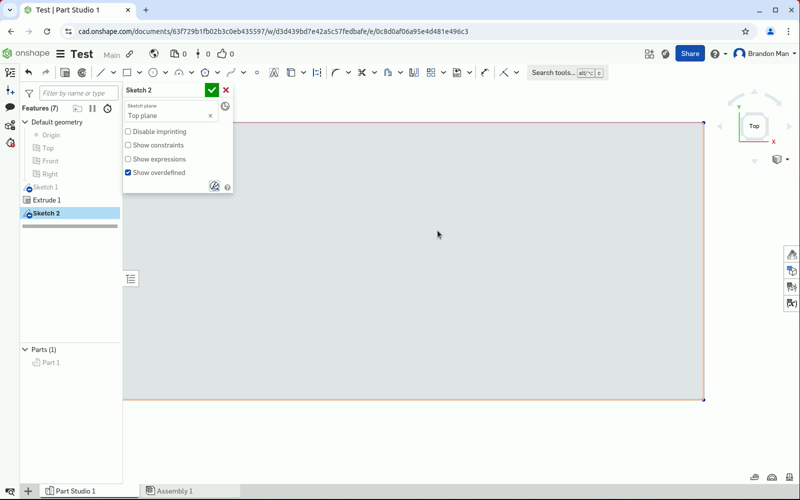
click(437, 230)
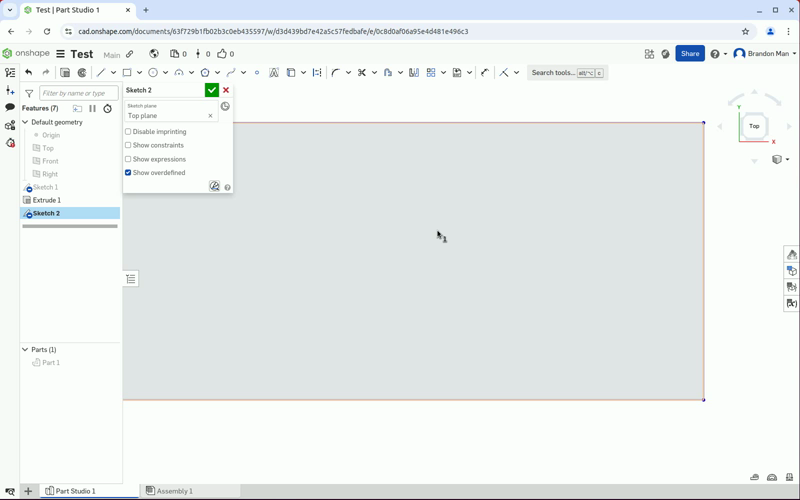
scroll(-6)
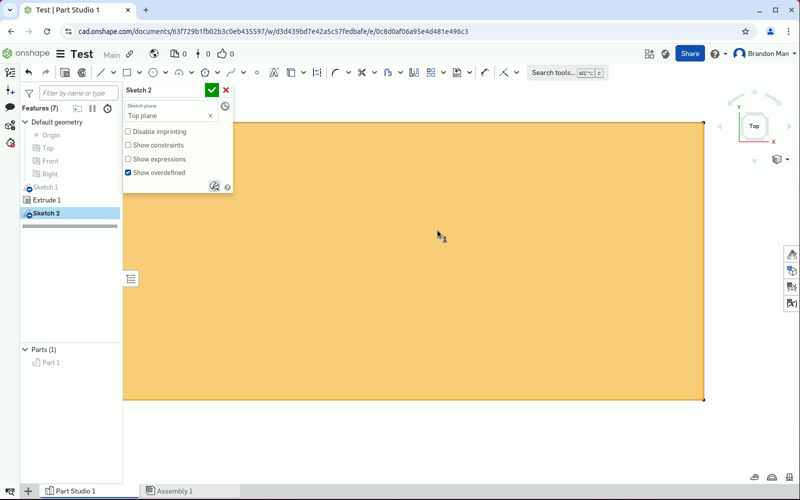
scroll(-6)
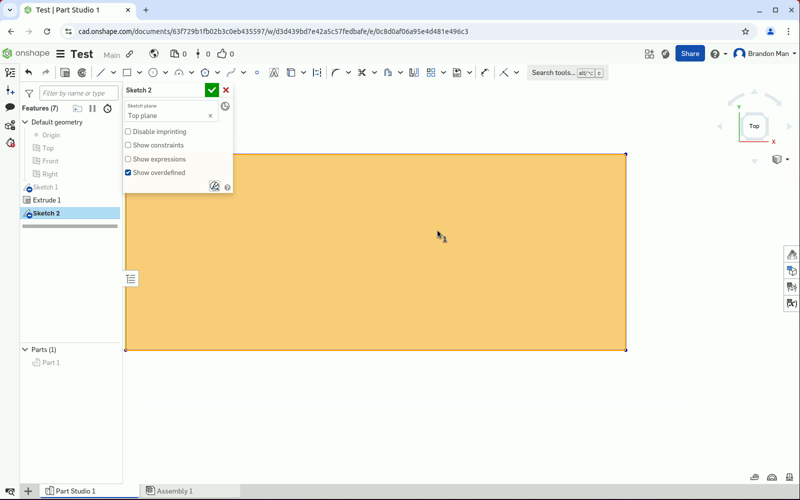
scroll(-6)
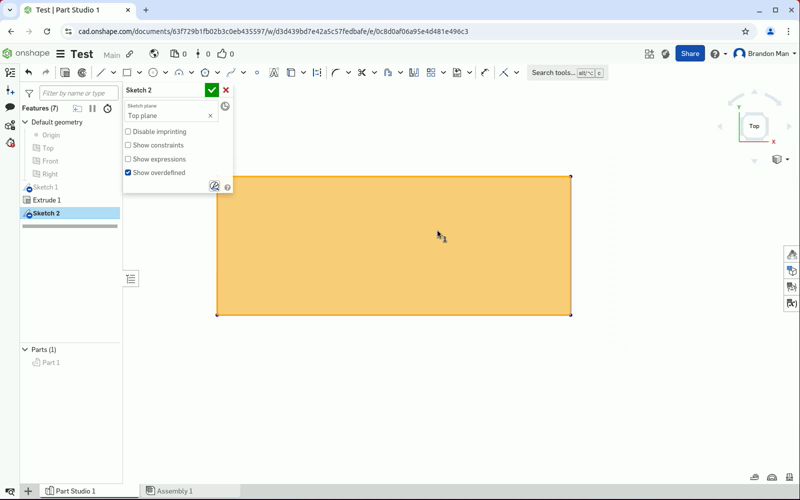
scroll(-6)
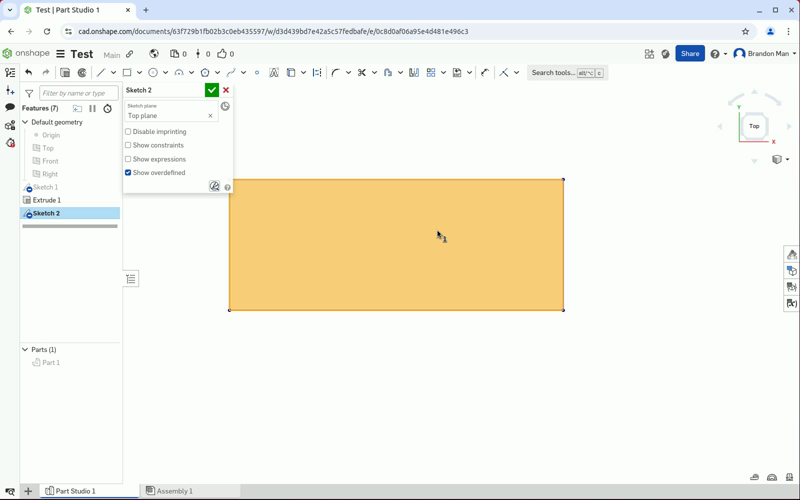
scroll(-6)
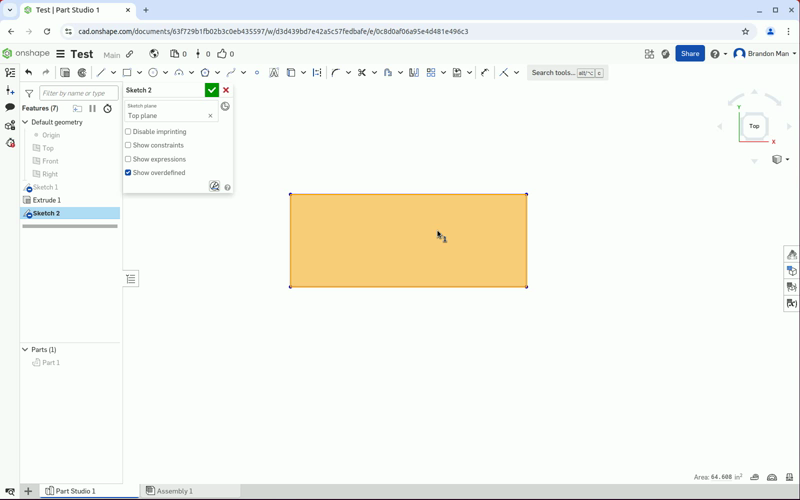
scroll(-6)
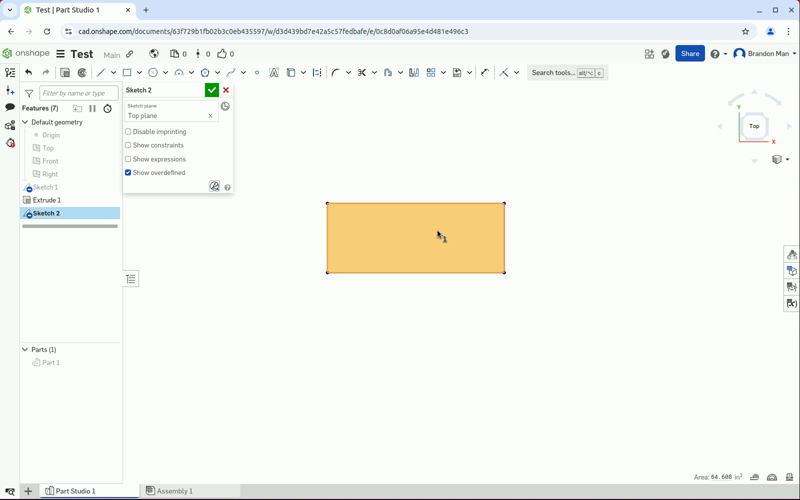
scroll(-6)
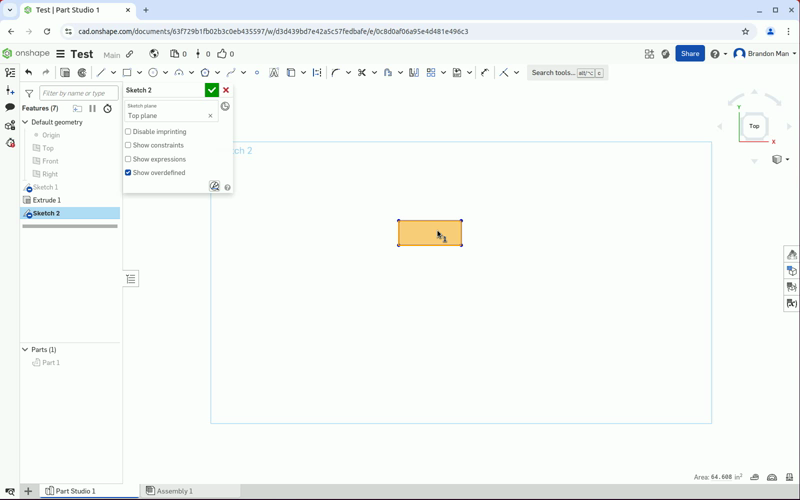
mouse_move(73, 352)
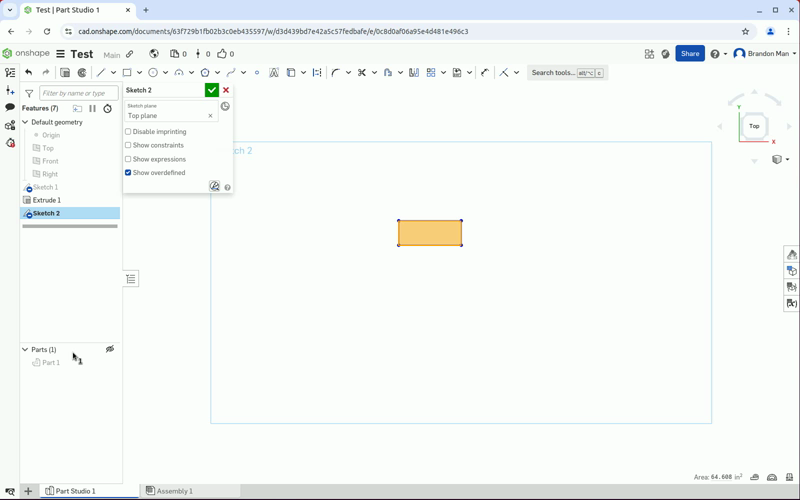
key(shift+y)
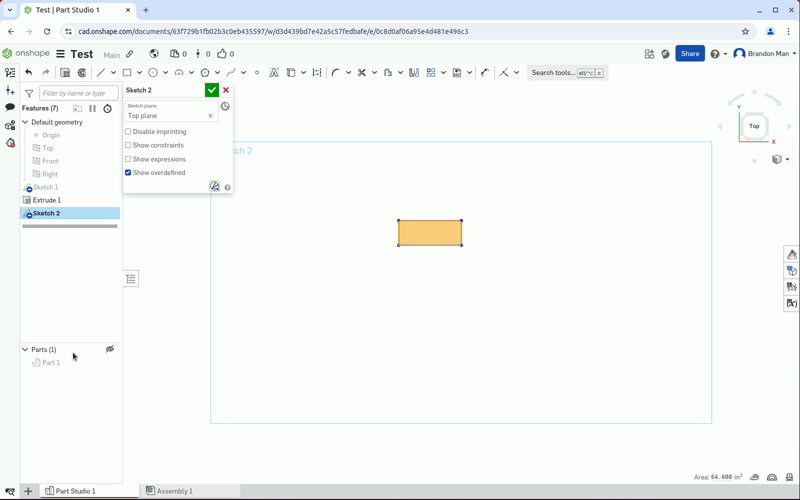
key(shift+e)
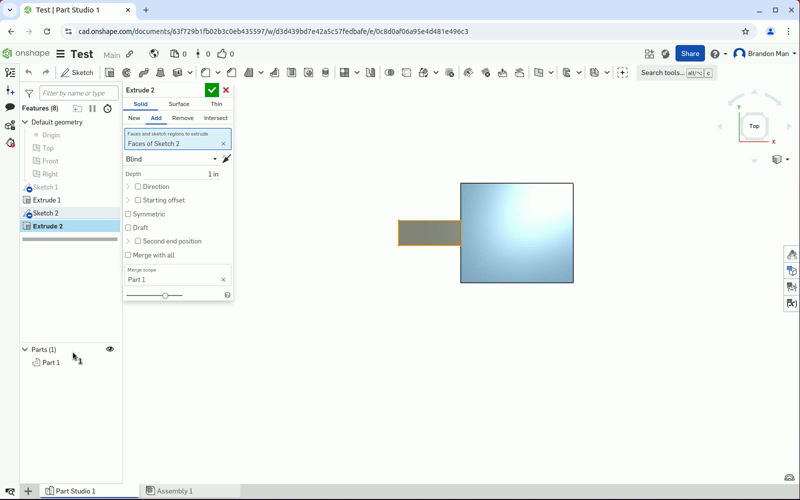
mouse_move(143, 106)
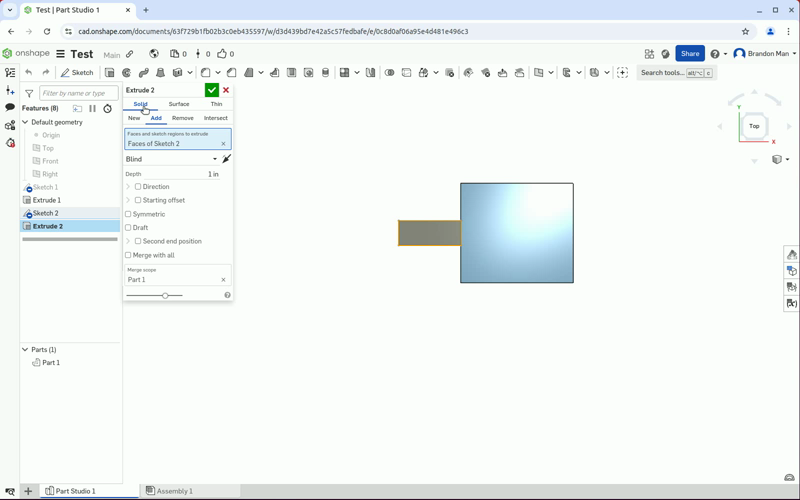
click(143, 106)
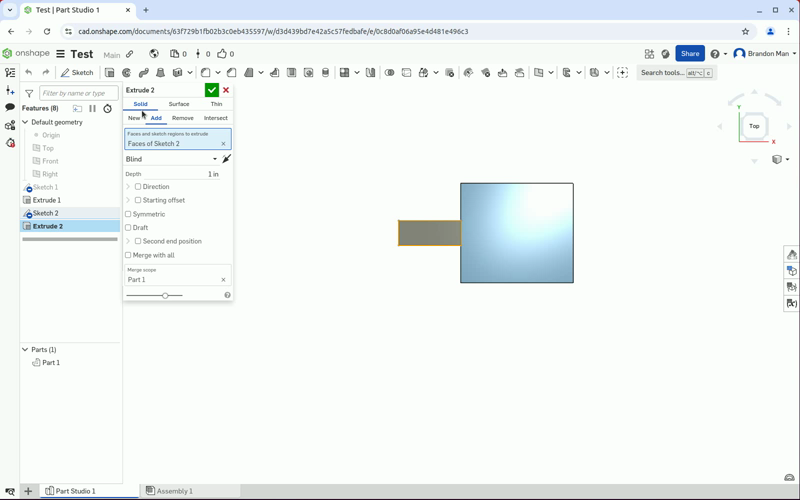
mouse_move(137, 120)
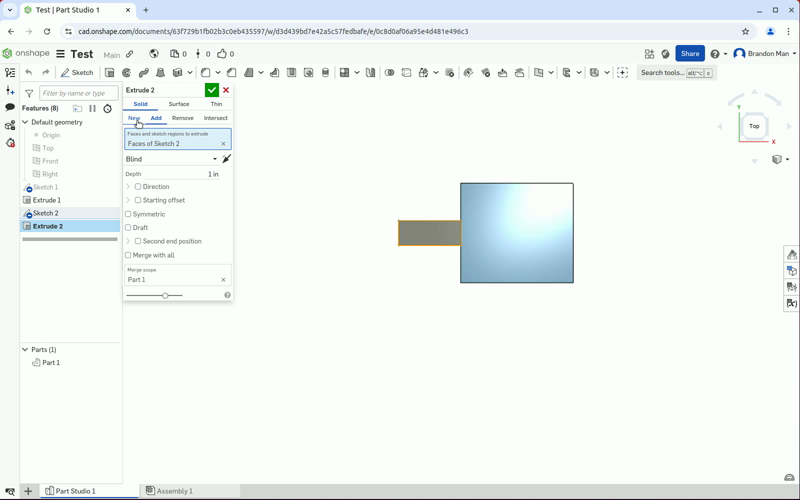
click(137, 120)
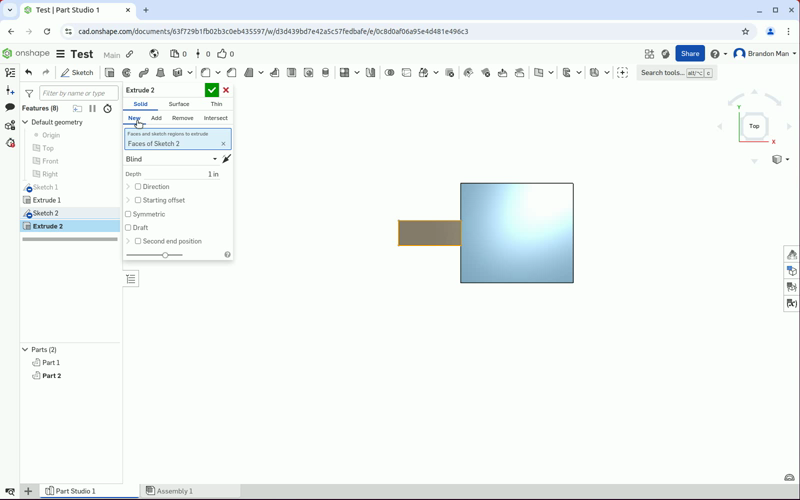
key(tab, 4)
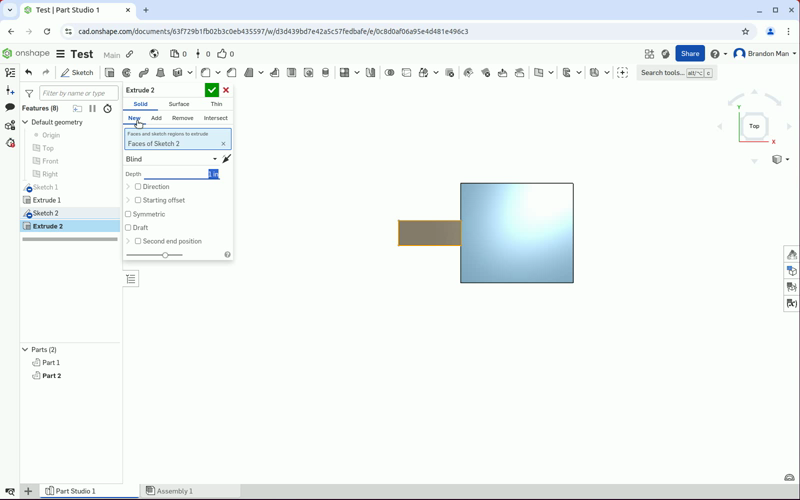
text(2.648)
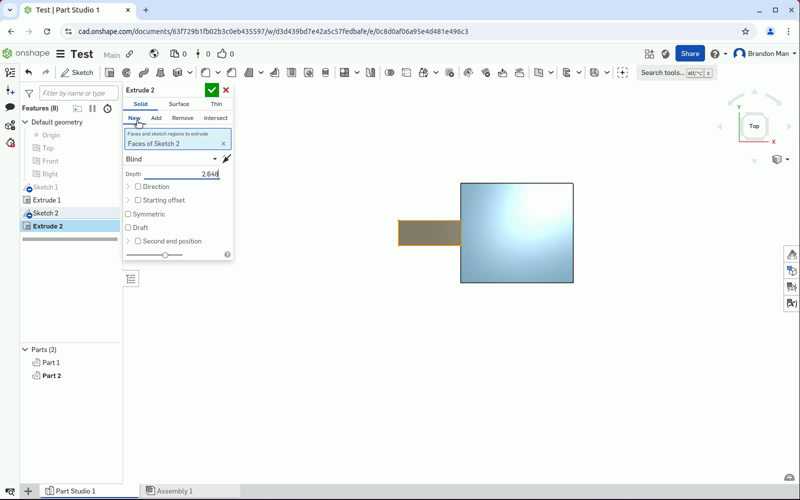
key(tab, 3)
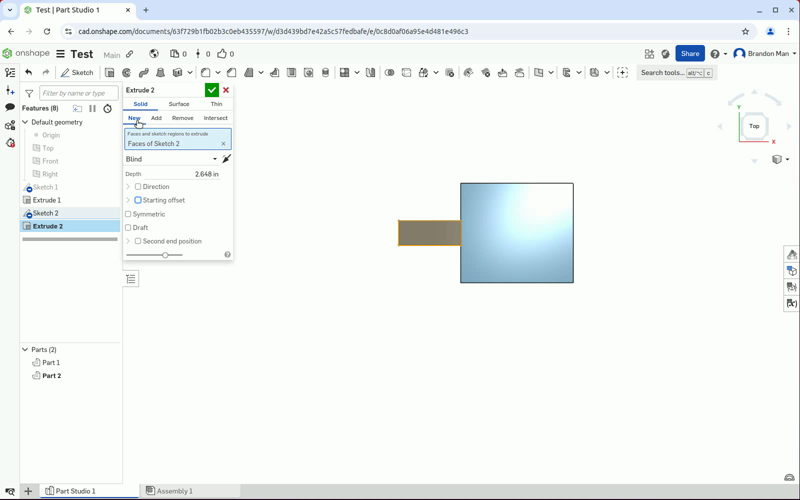
key(tab, 2)
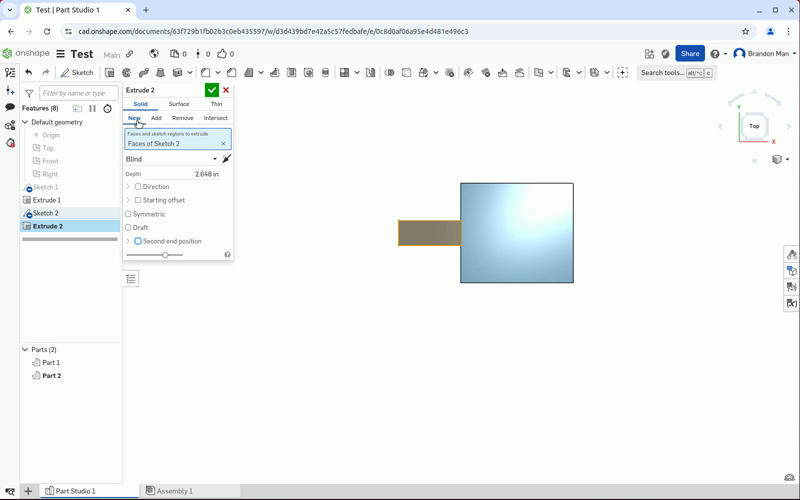
key(space)
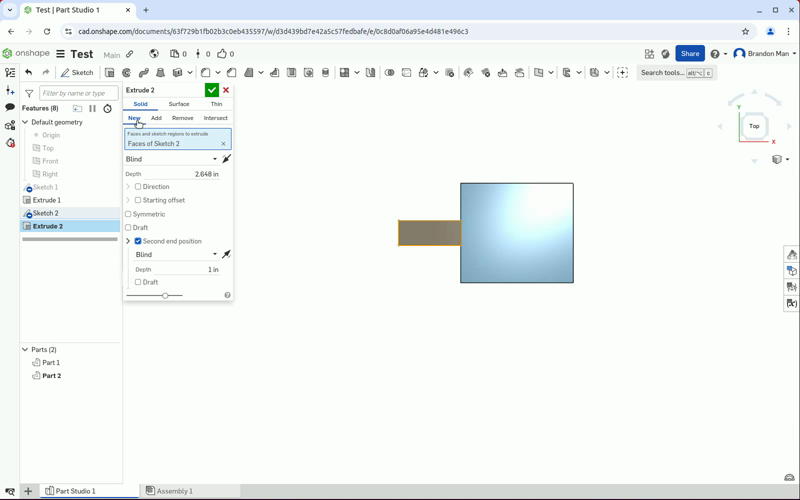
key(tab, 3)
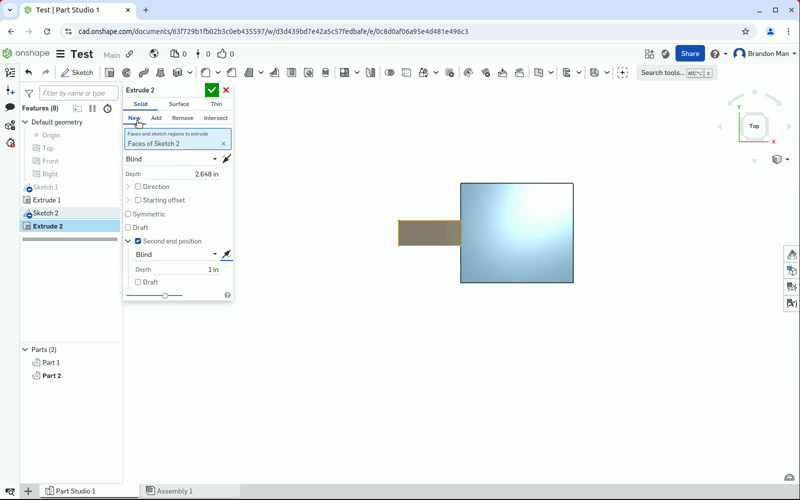
text(1.926)
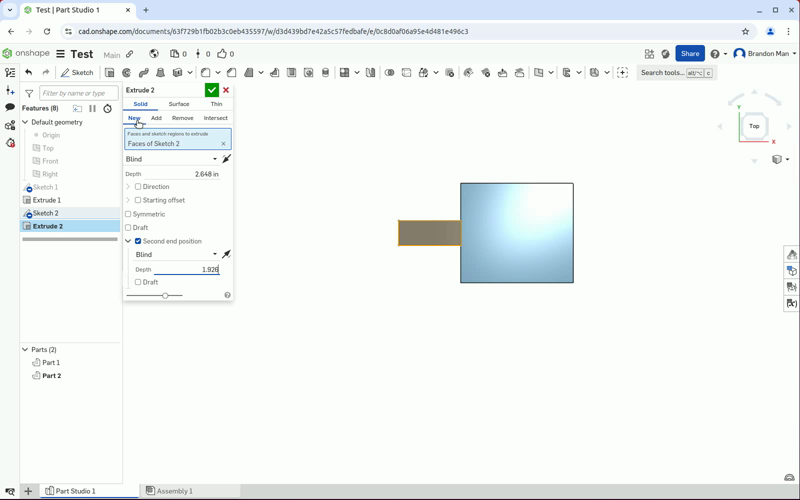
key(enter)
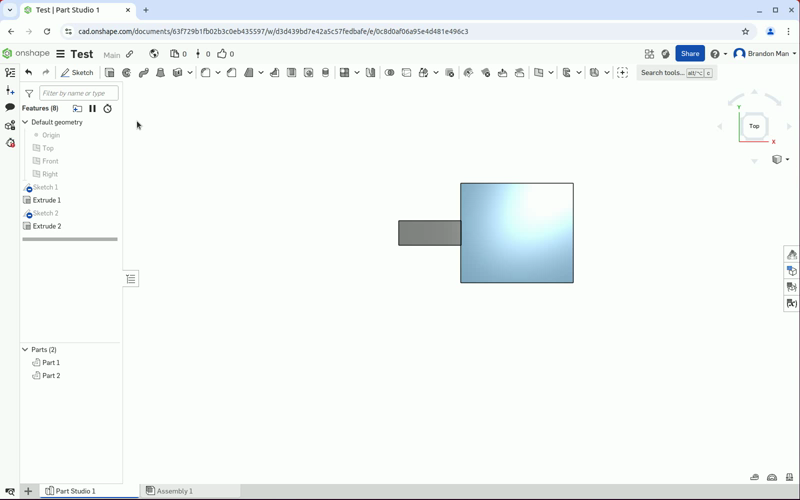
key(shift+h)
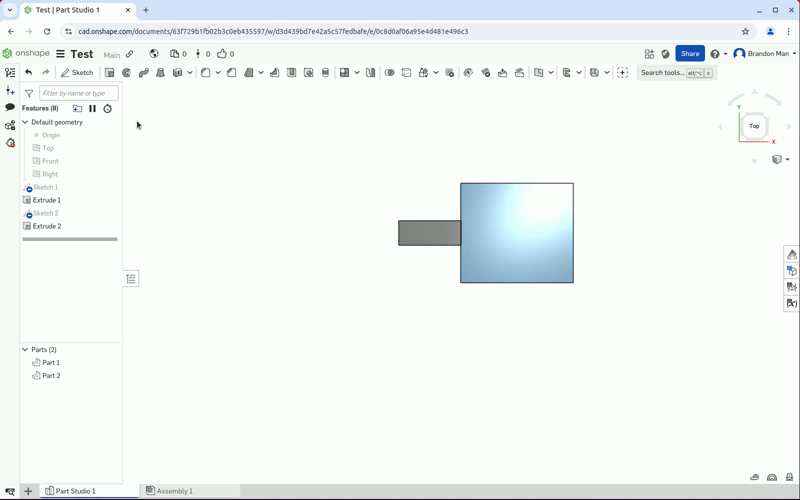
key(shift+h)
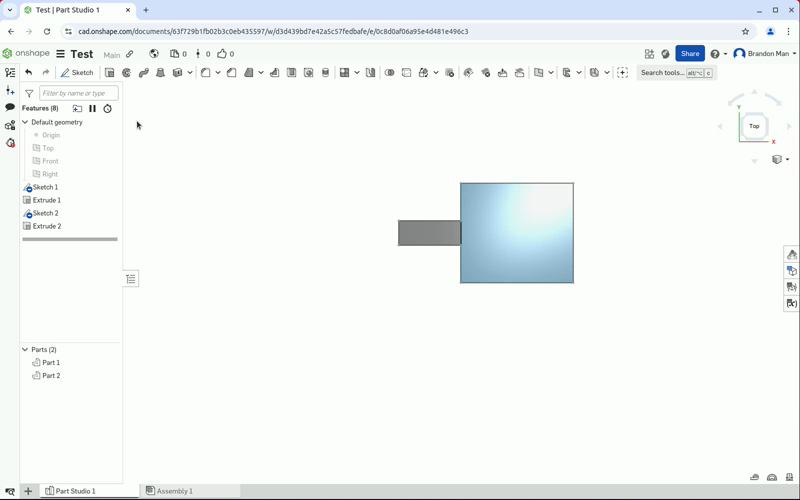
key(shift+7)
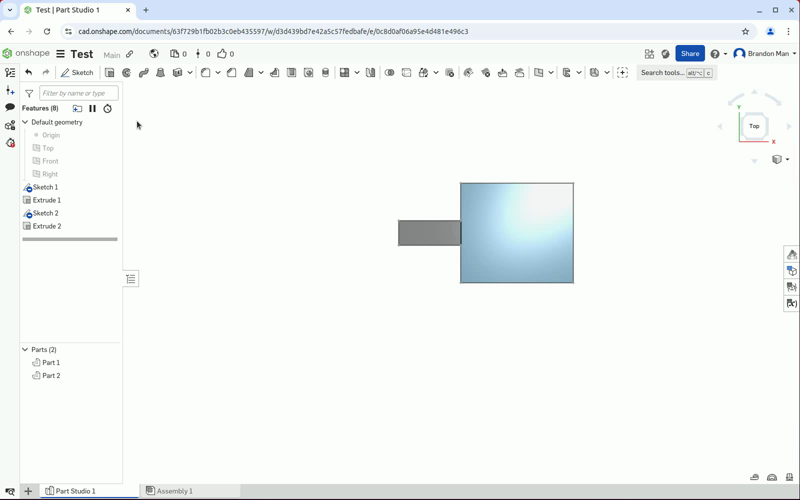
key(up, 3)
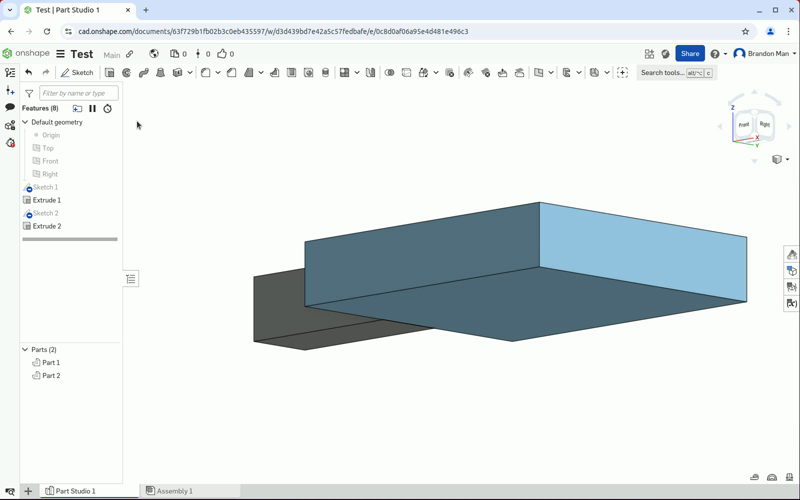
key(left, 3)
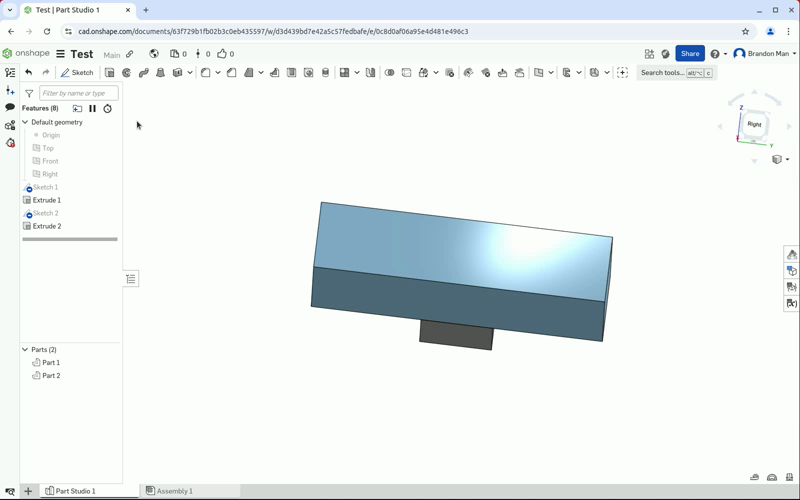
key(right, 3)
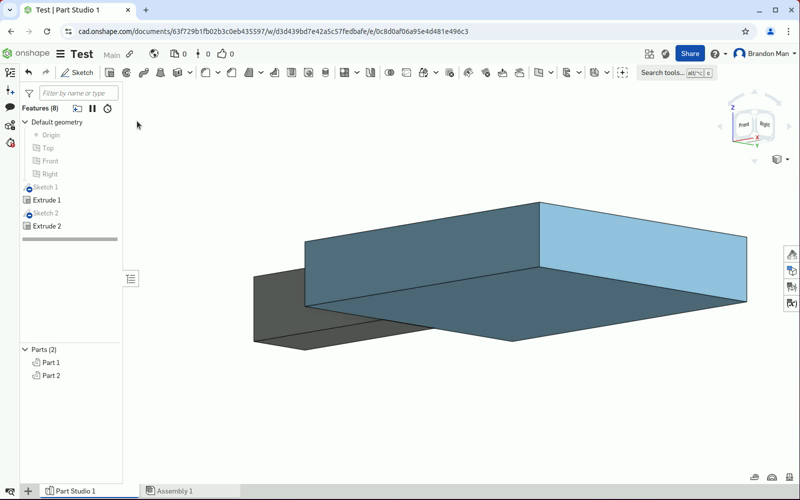
key(down, 3)
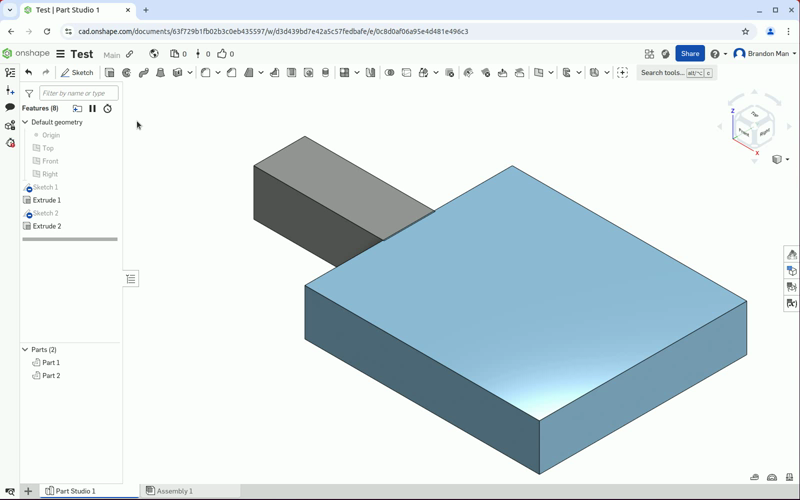
mouse_move(73, 189)
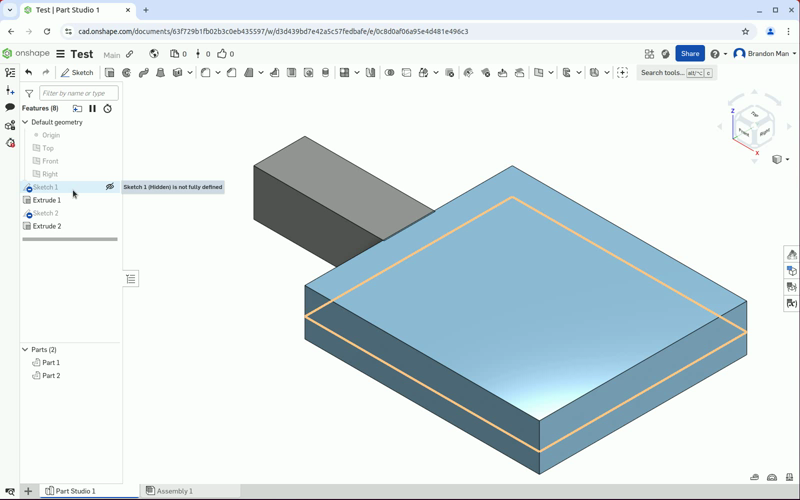
click(73, 189)